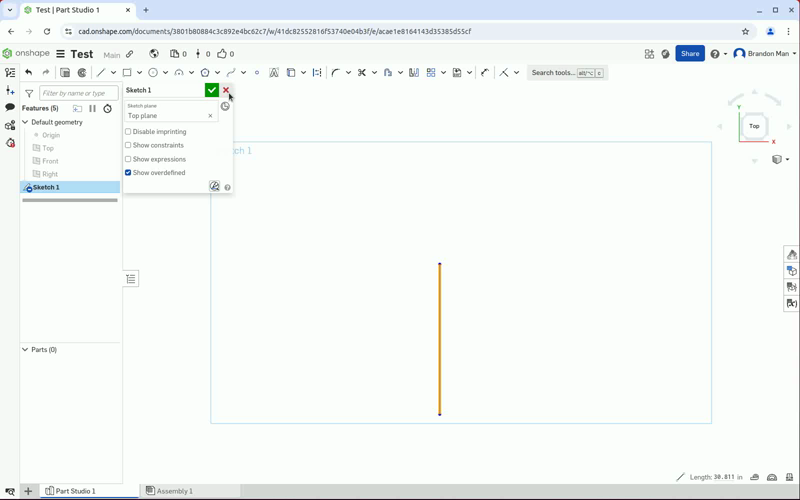
key(shift+h)
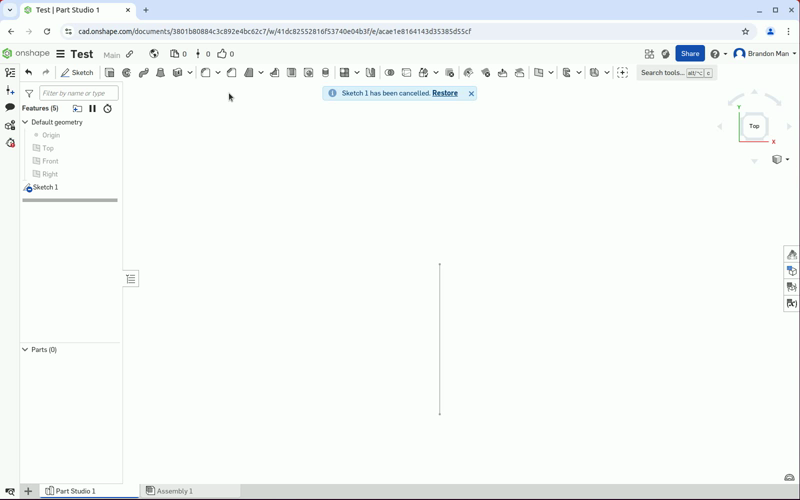
mouse_move(73, 352)
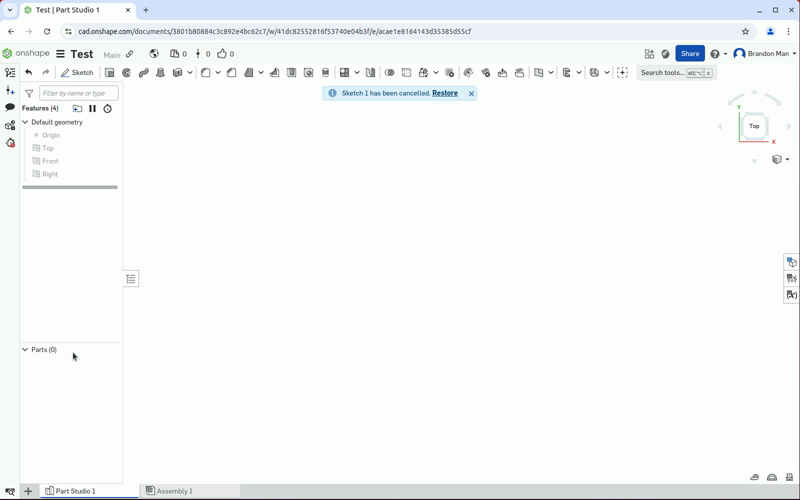
key(y)
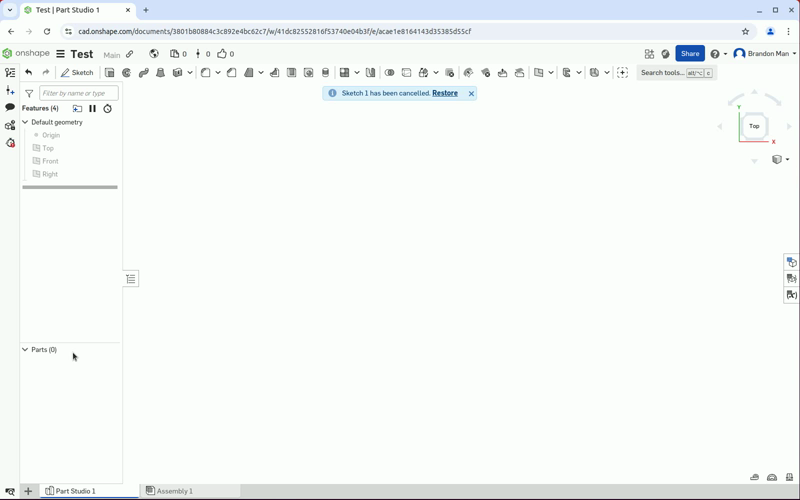
key(shift+p)
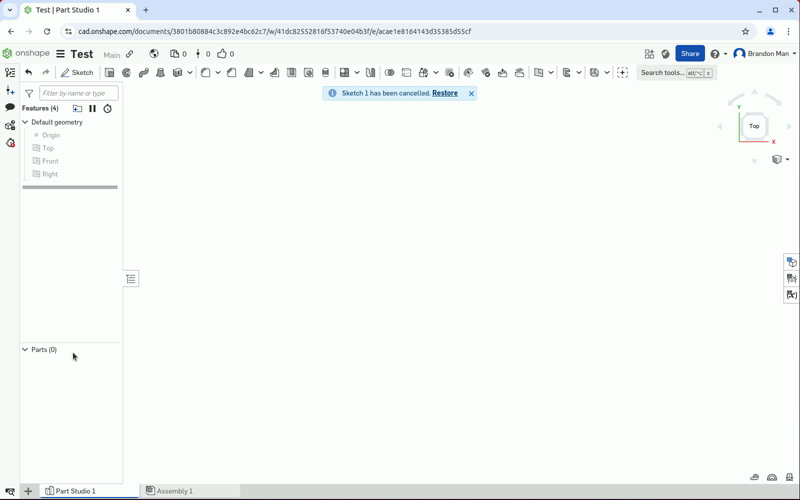
key(space)
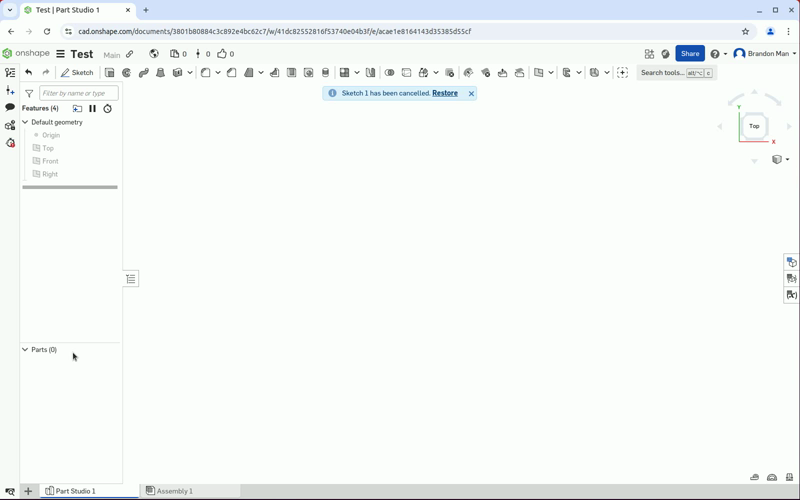
key_down(shift)
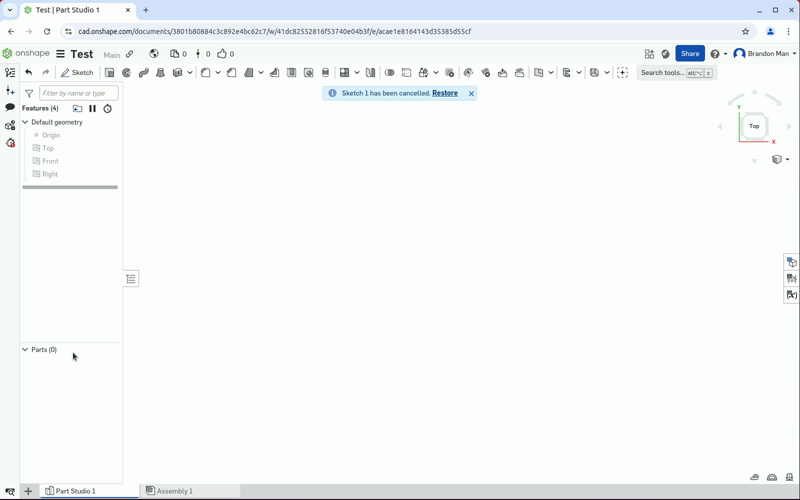
key(up)
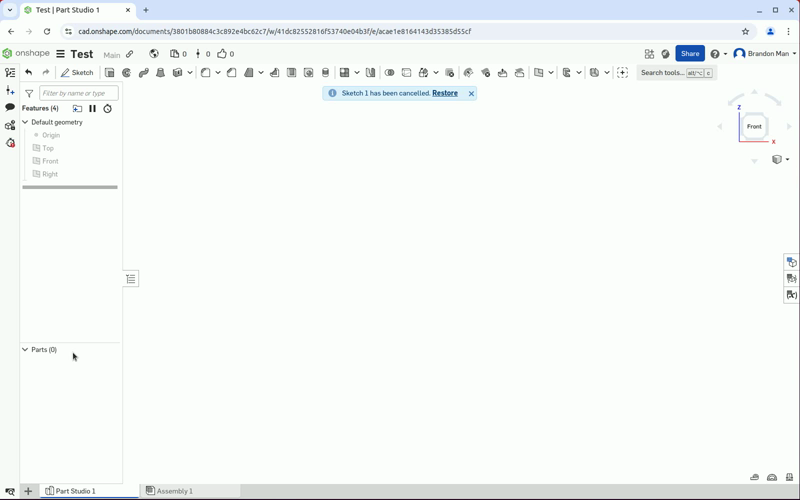
key_up(shift)
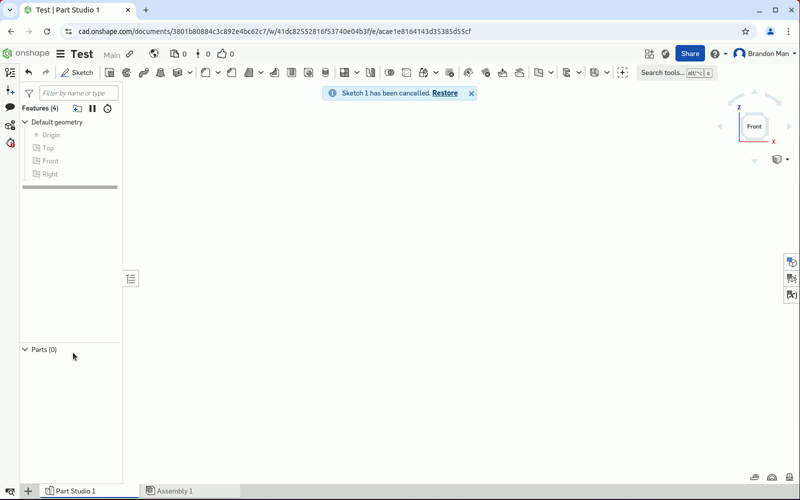
mouse_move(73, 352)
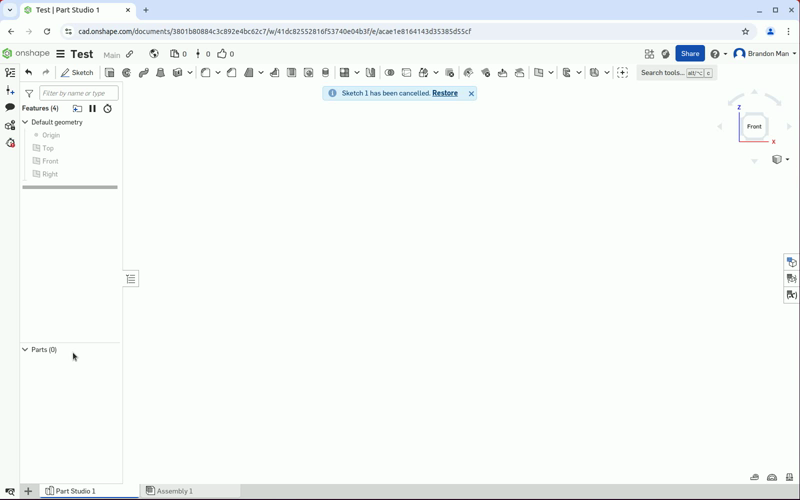
key(shift+y)
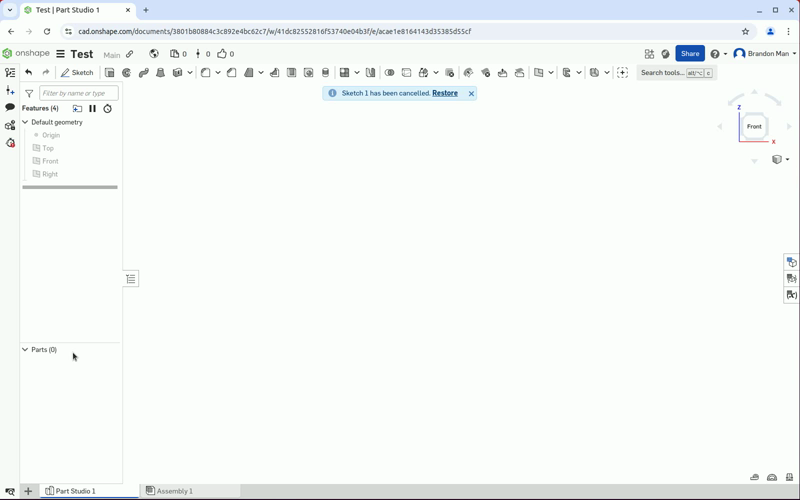
key(shift+s)
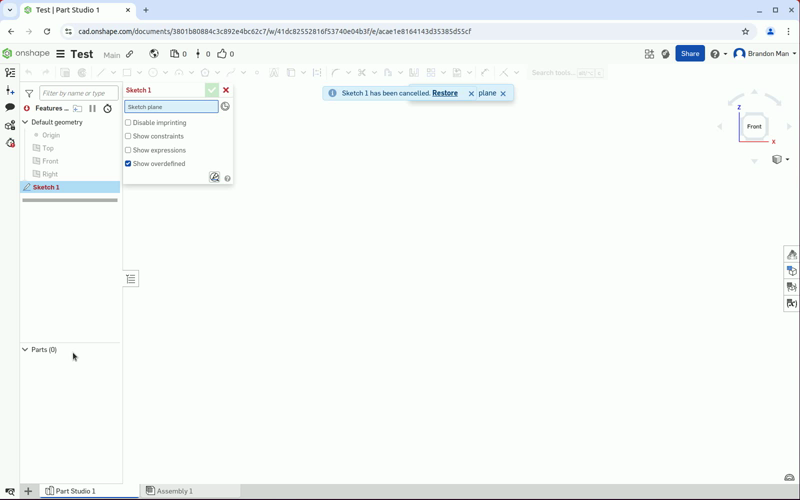
mouse_move(73, 163)
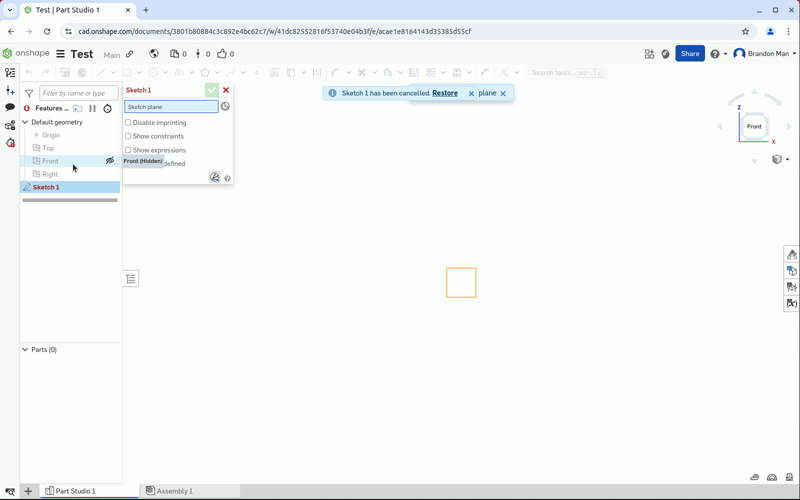
click(73, 163)
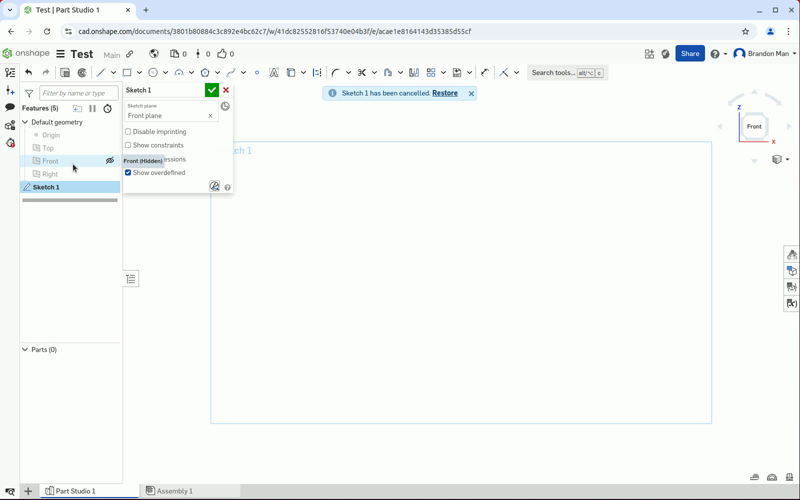
mouse_move(73, 352)
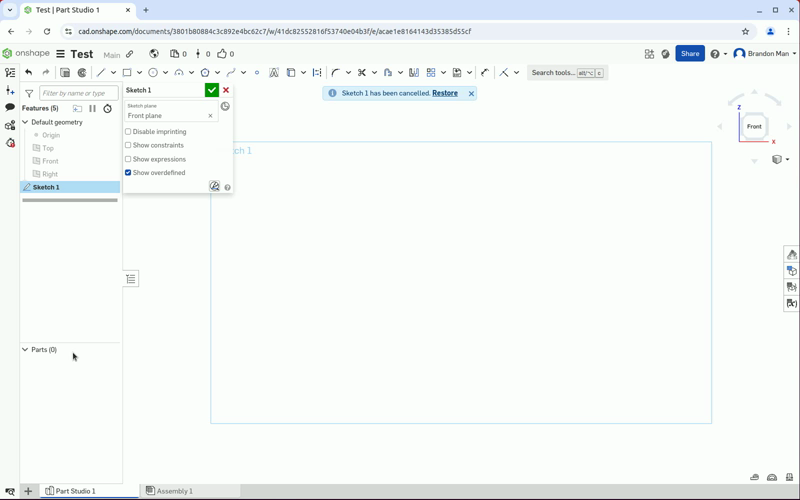
key(y)
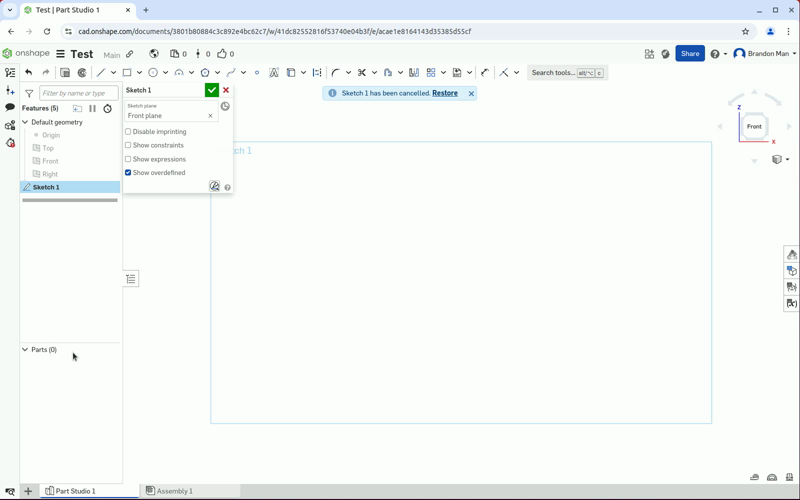
key(c)
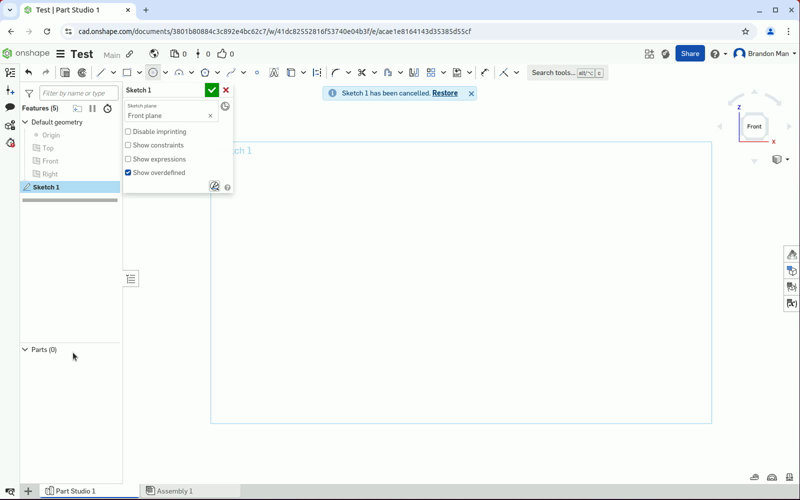
key_down(shift)
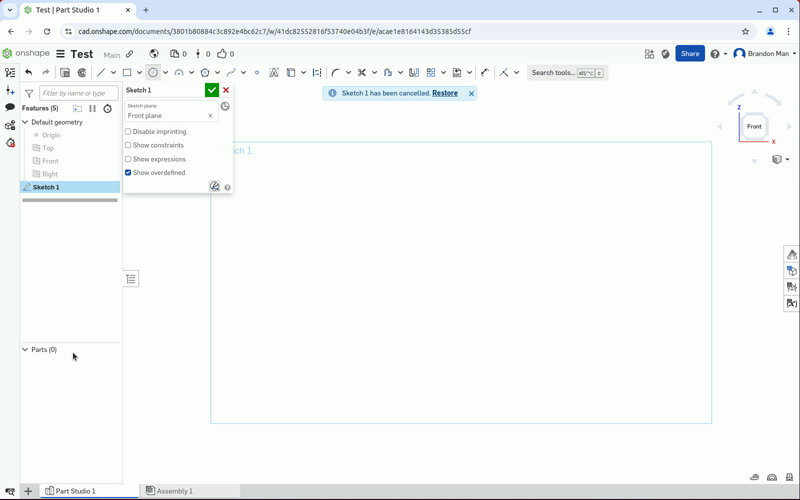
mouse_move(461, 282)
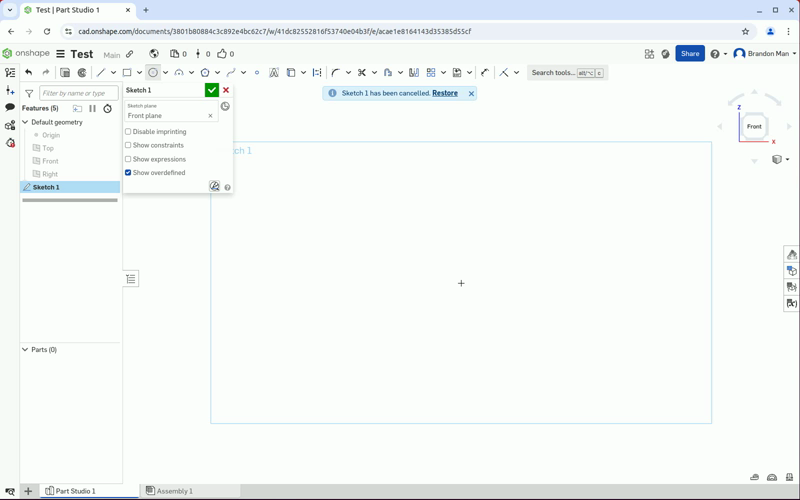
click(461, 282)
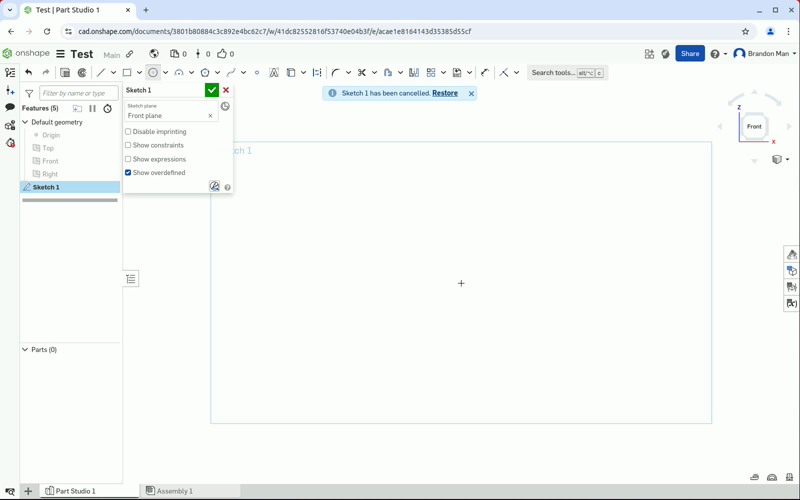
key_up(shift)
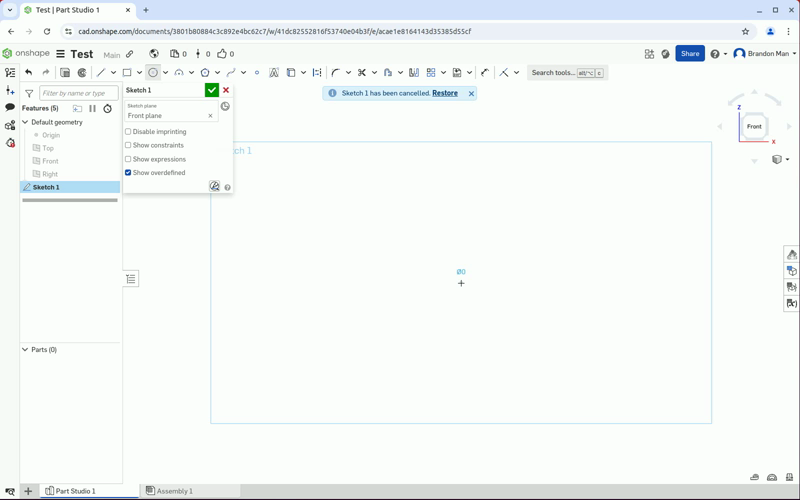
mouse_move(574, 282)
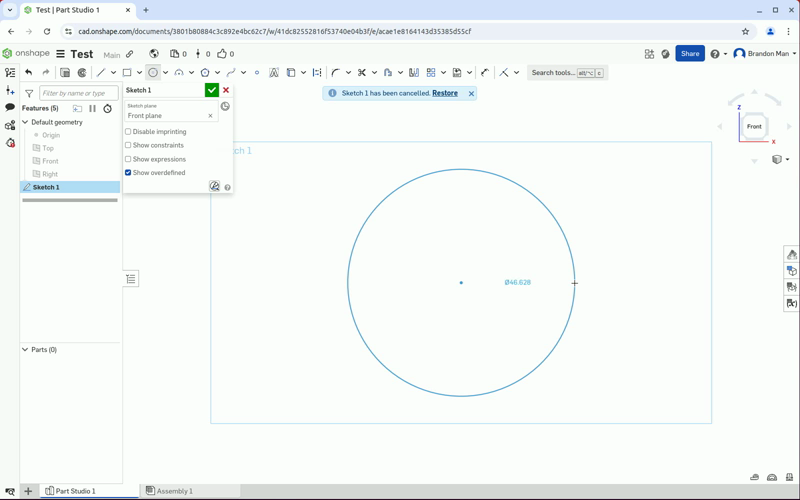
click(574, 282)
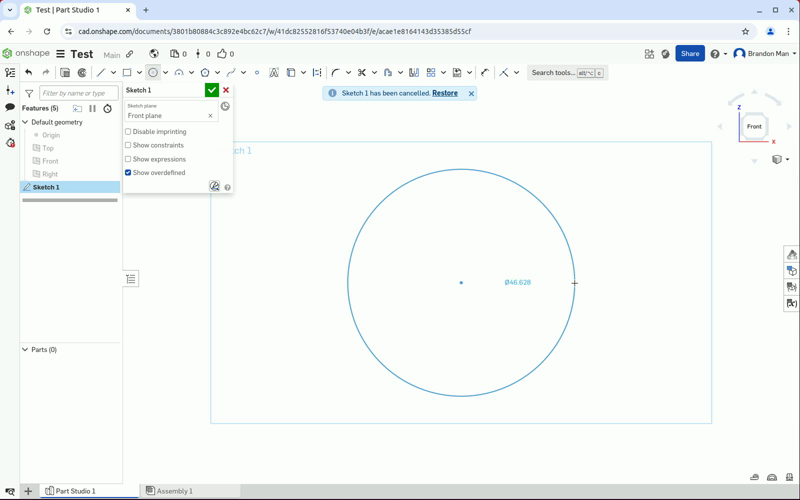
key(esc)
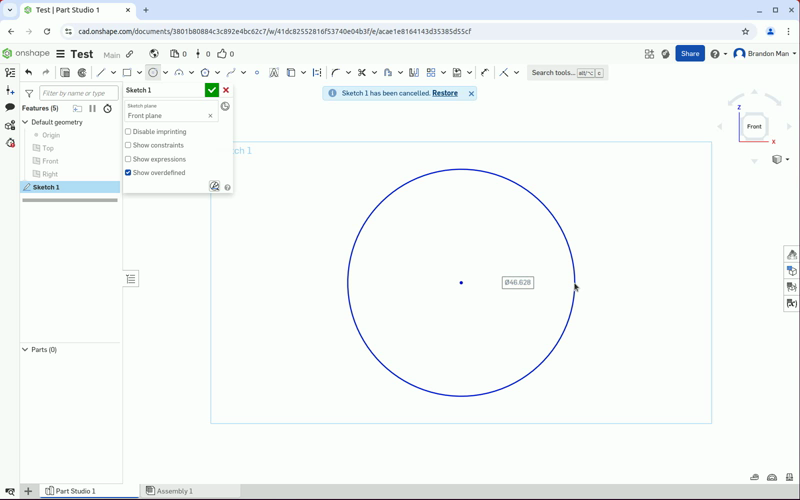
key(c)
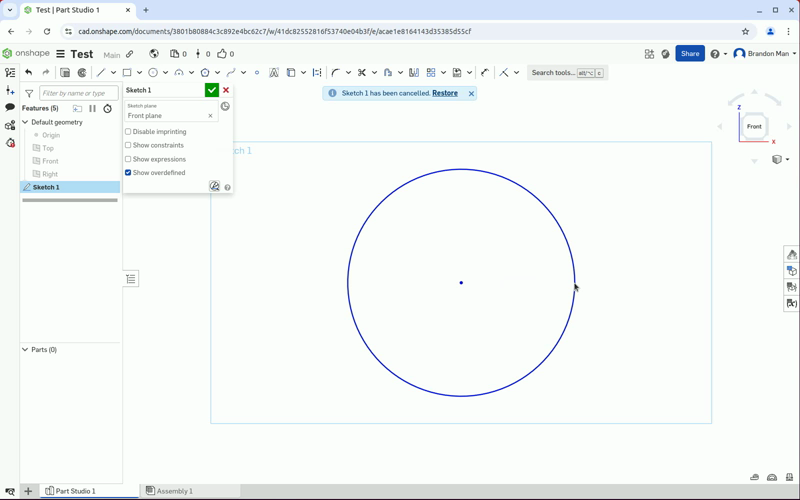
key_down(shift)
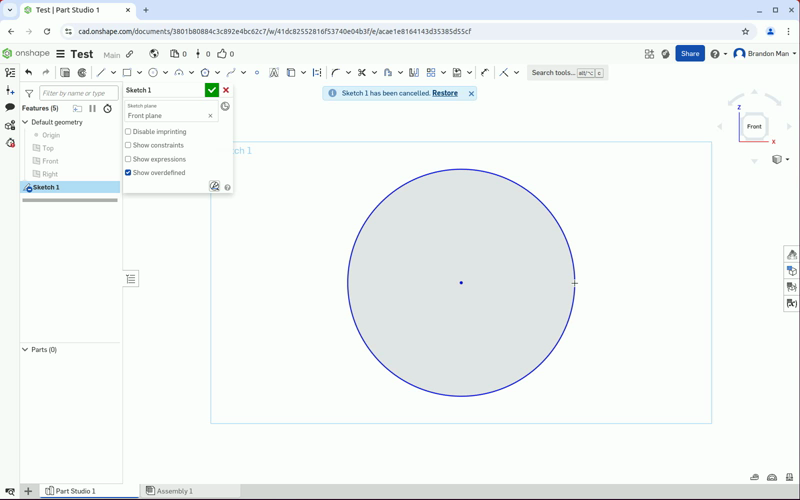
mouse_move(461, 282)
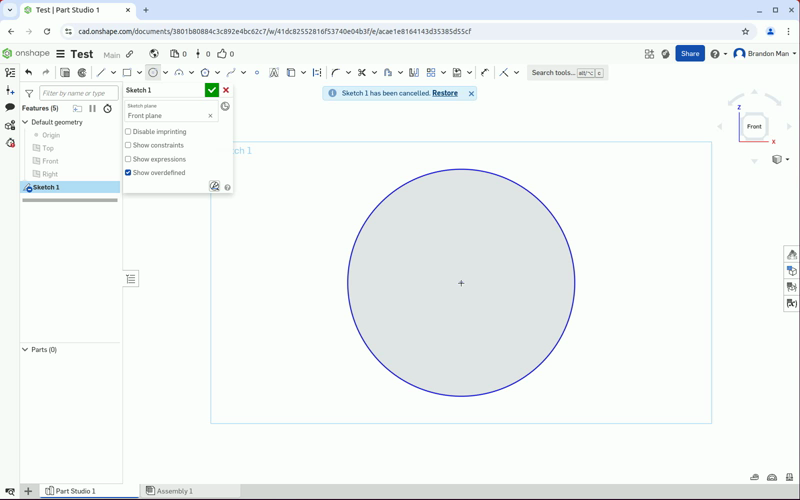
click(461, 282)
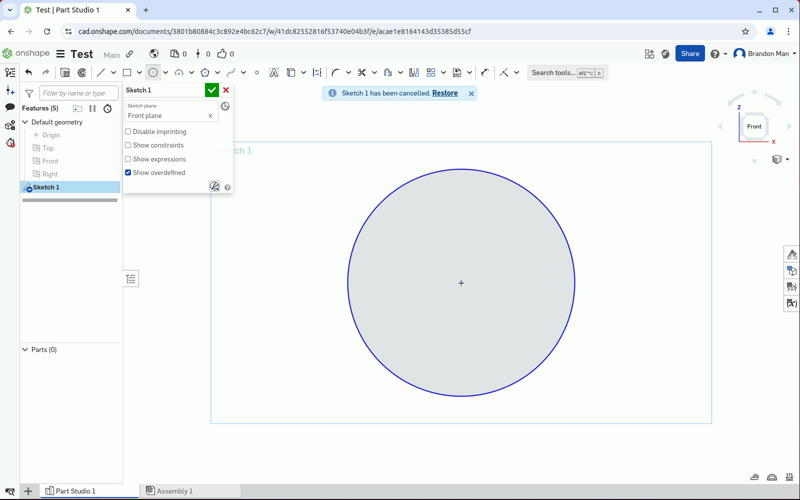
key_up(shift)
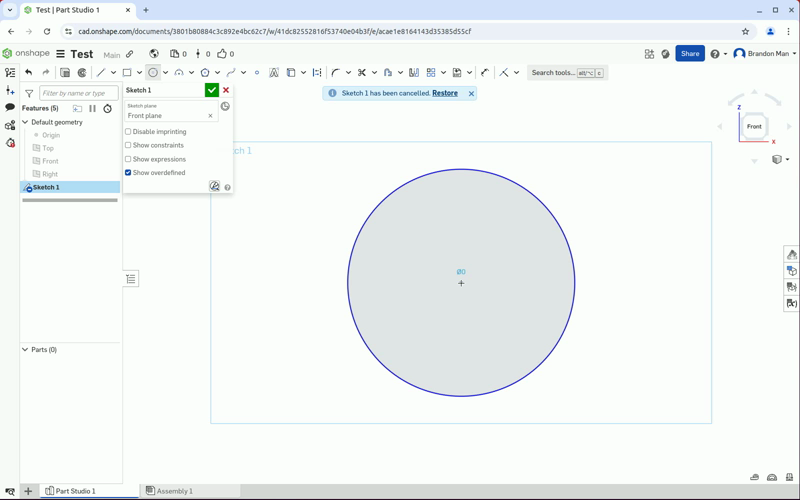
mouse_move(482, 282)
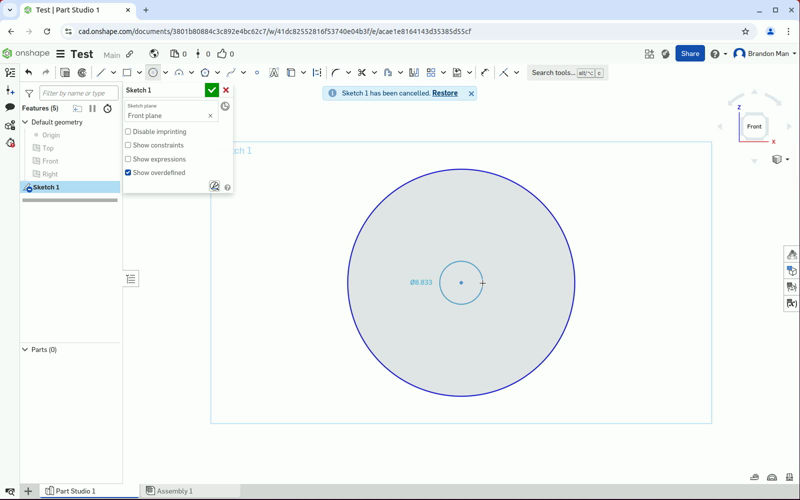
click(482, 282)
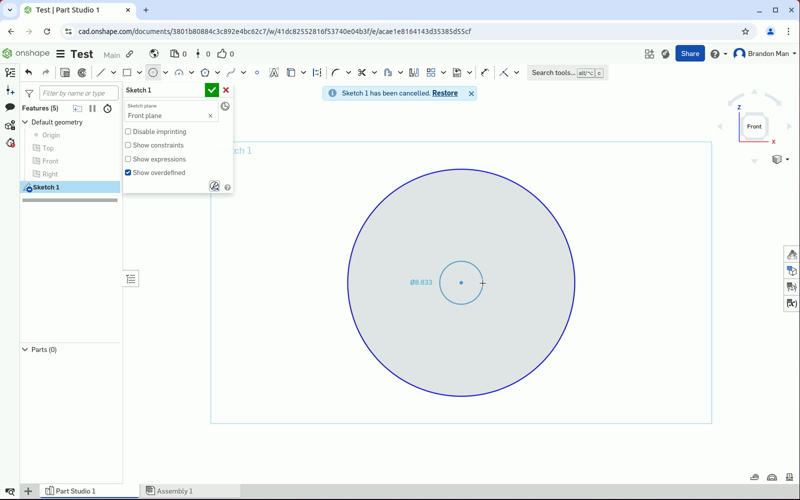
key(esc)
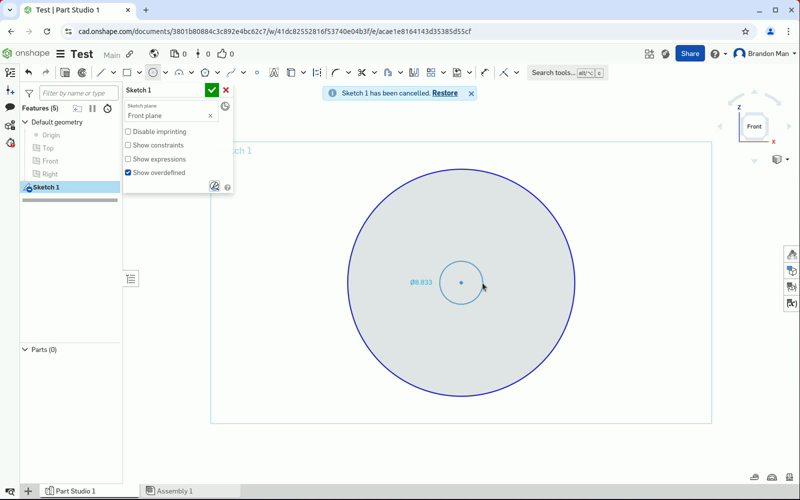
mouse_move(375, 293)
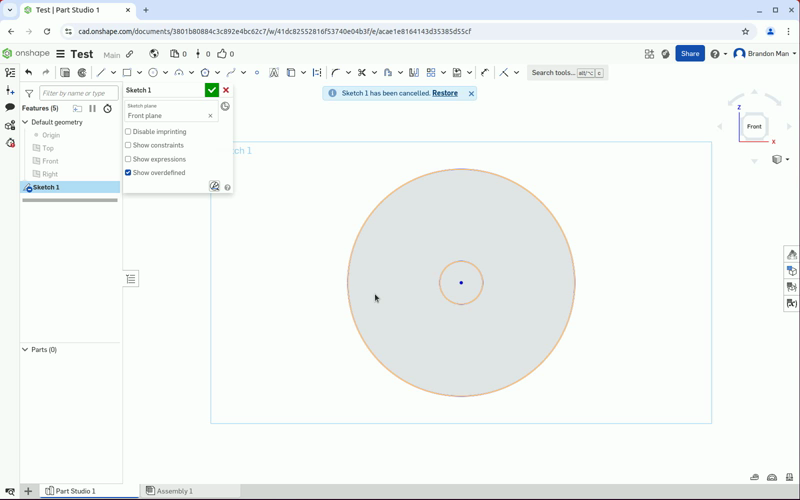
click(375, 293)
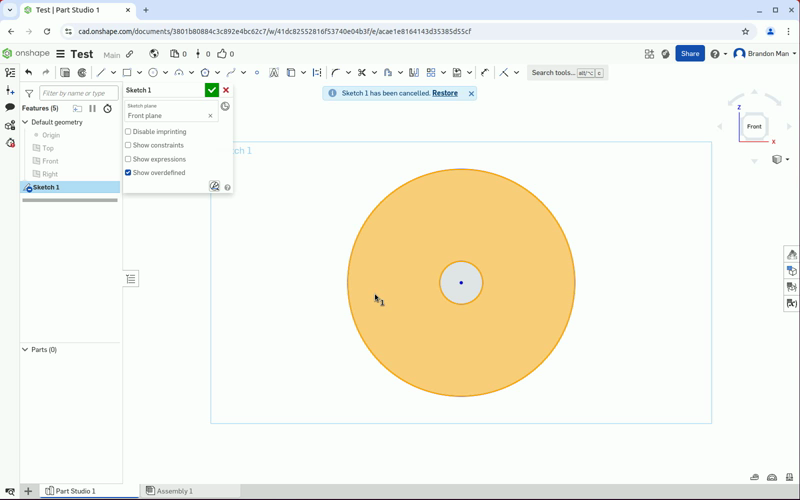
mouse_move(73, 352)
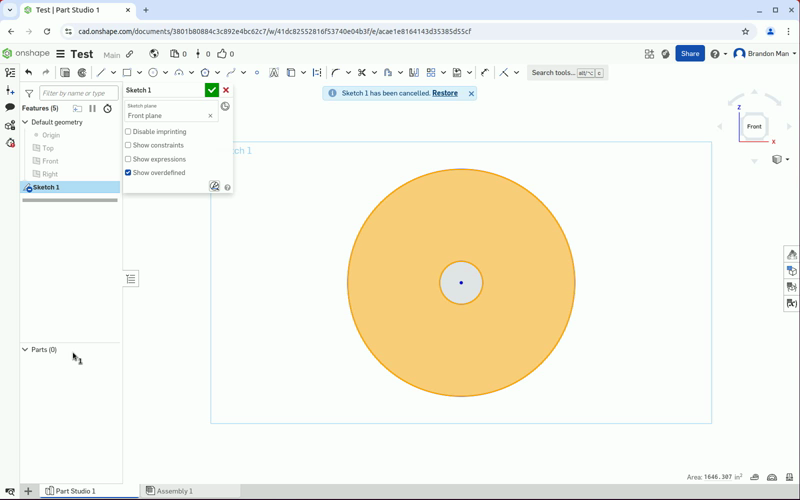
key(shift+y)
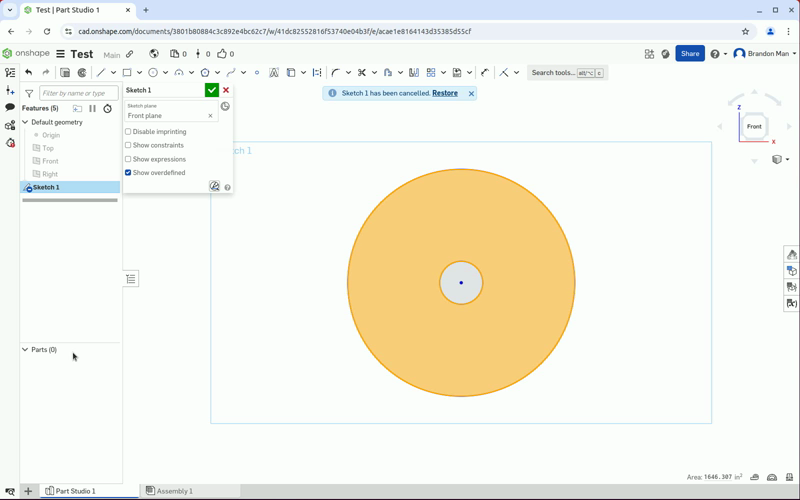
key(shift+e)
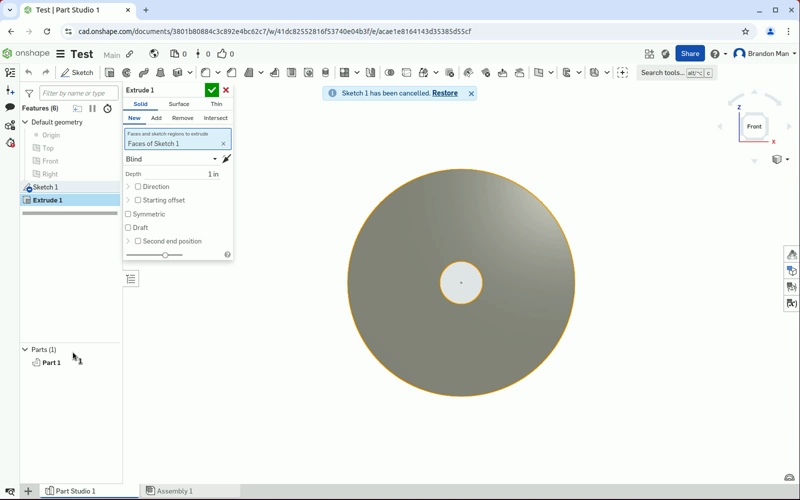
mouse_move(143, 106)
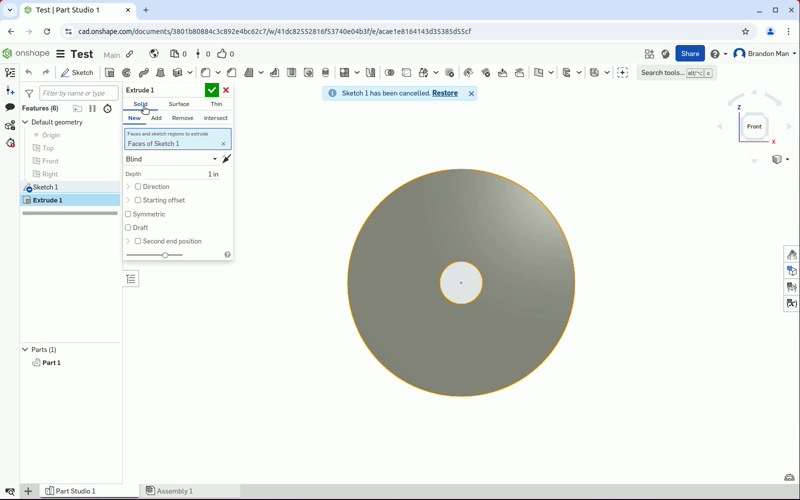
click(143, 106)
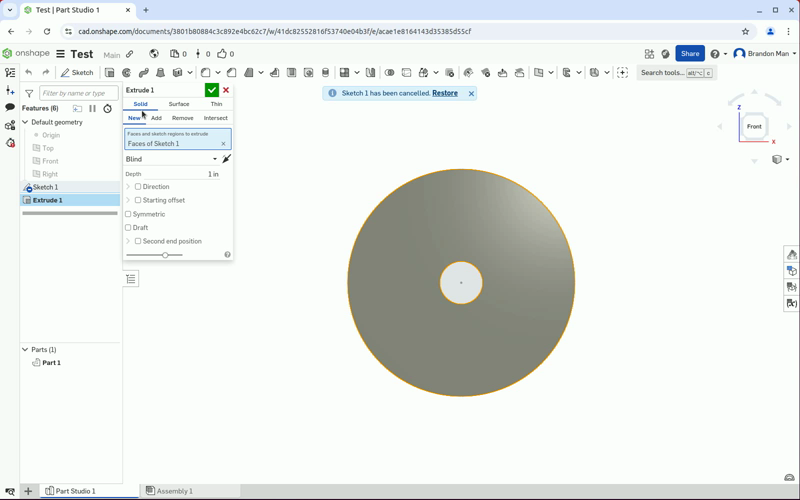
mouse_move(137, 120)
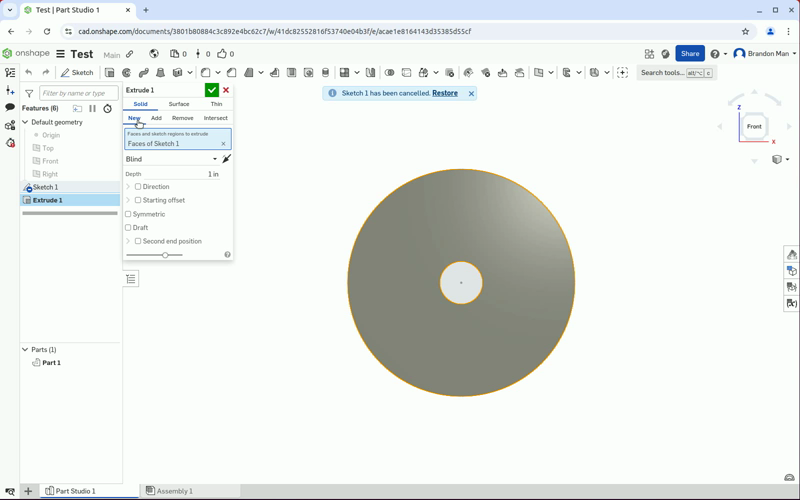
click(137, 120)
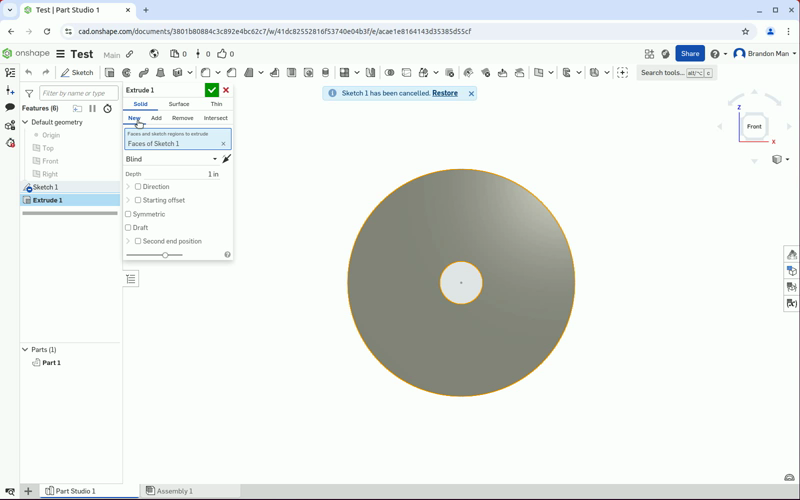
key(tab, 4)
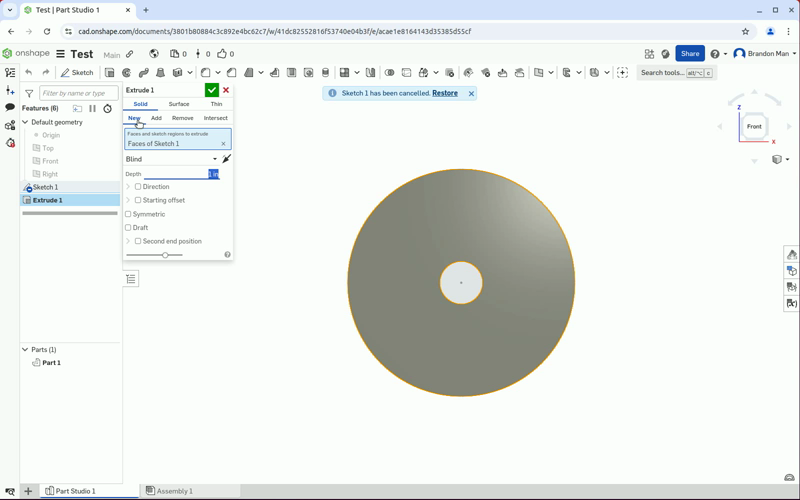
text(1.444)
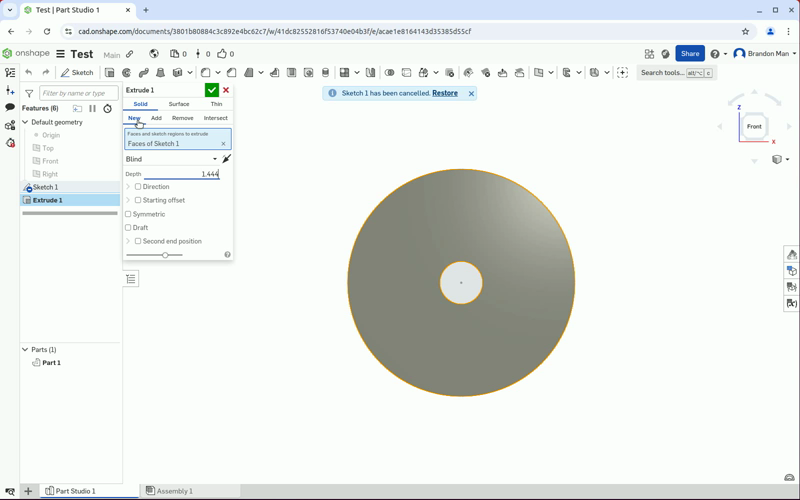
key(enter)
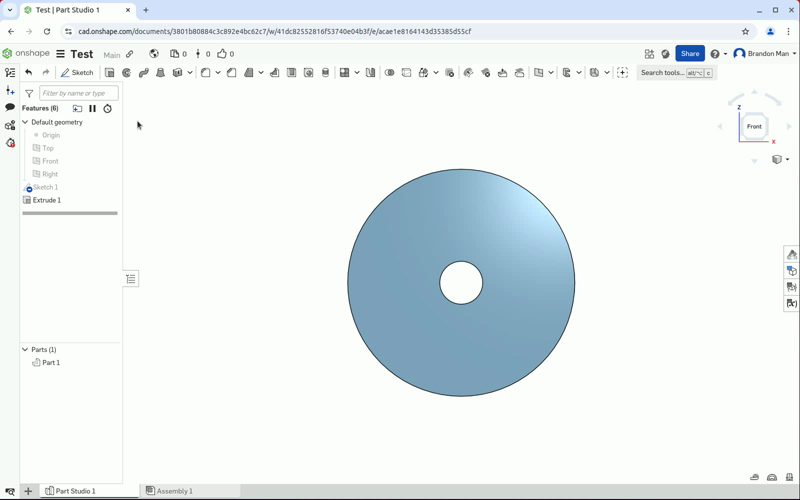
key(shift+h)
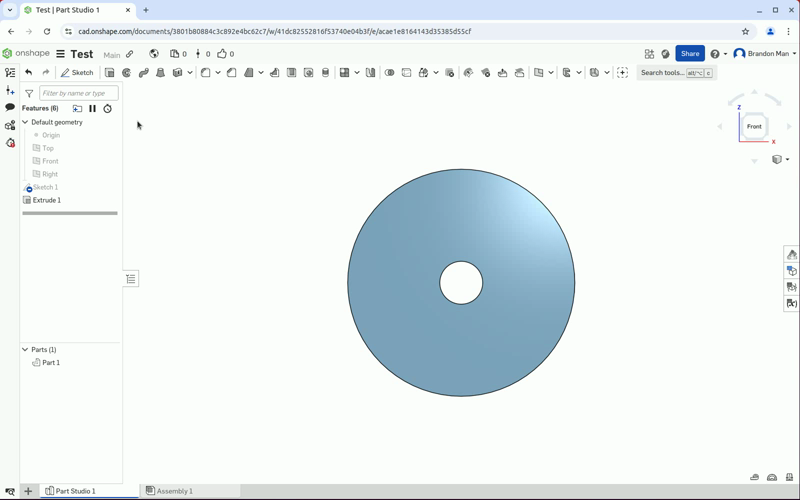
key(shift+h)
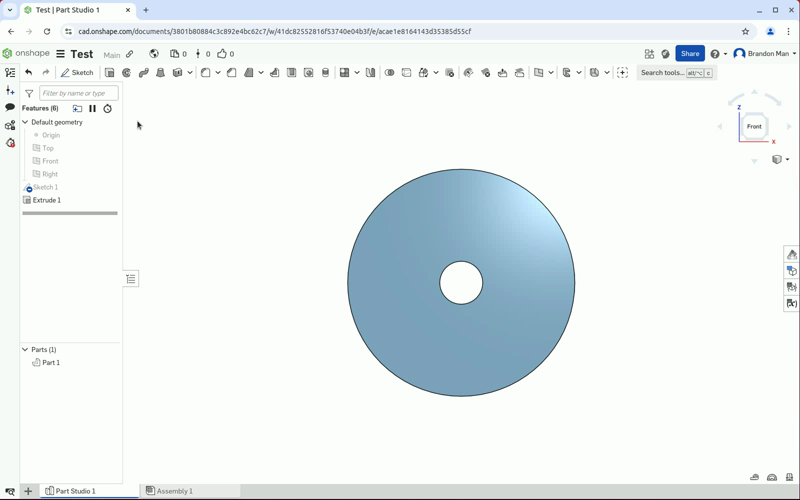
mouse_move(73, 189)
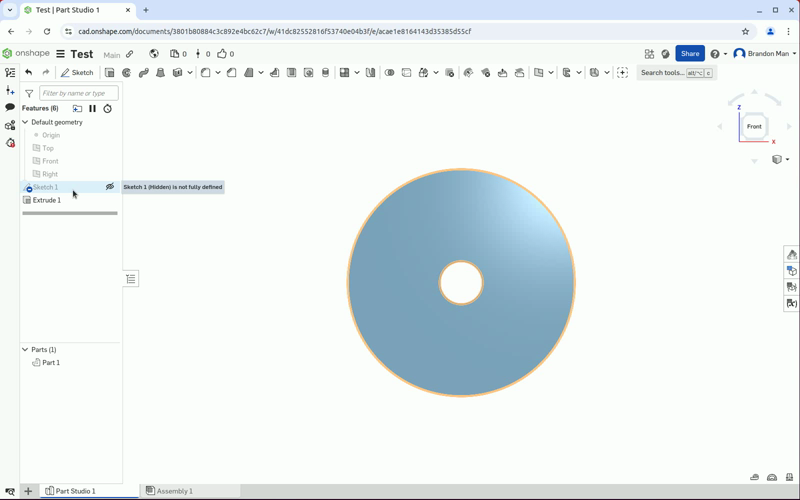
click(73, 189)
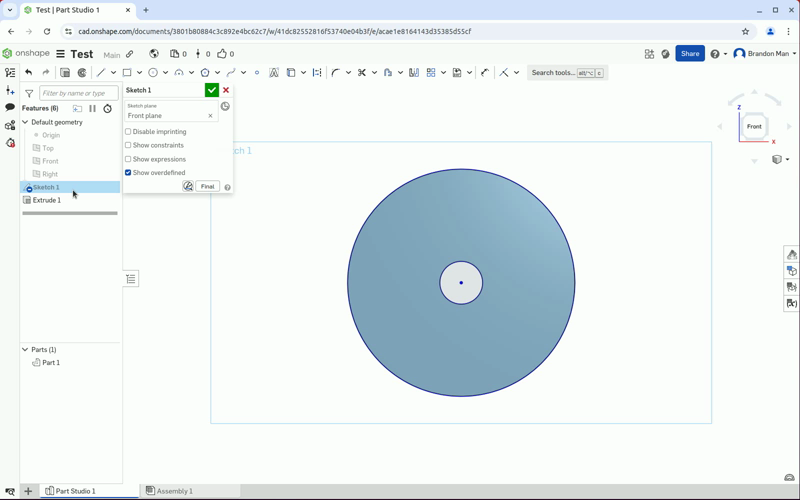
mouse_move(229, 92)
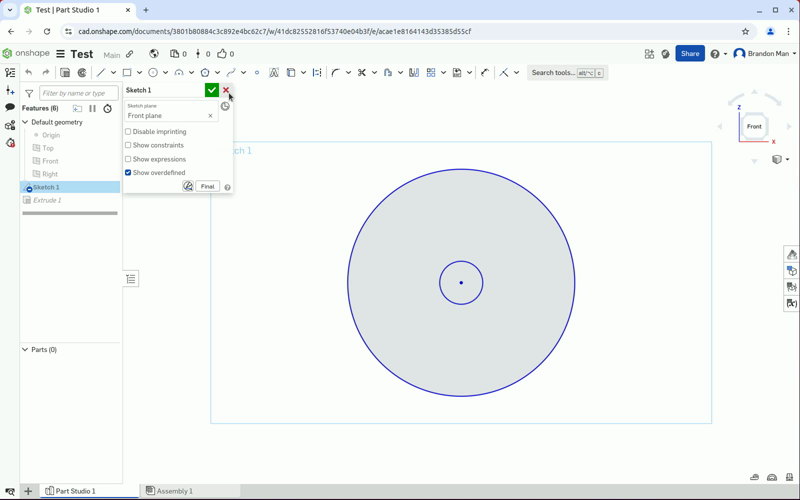
click(229, 92)
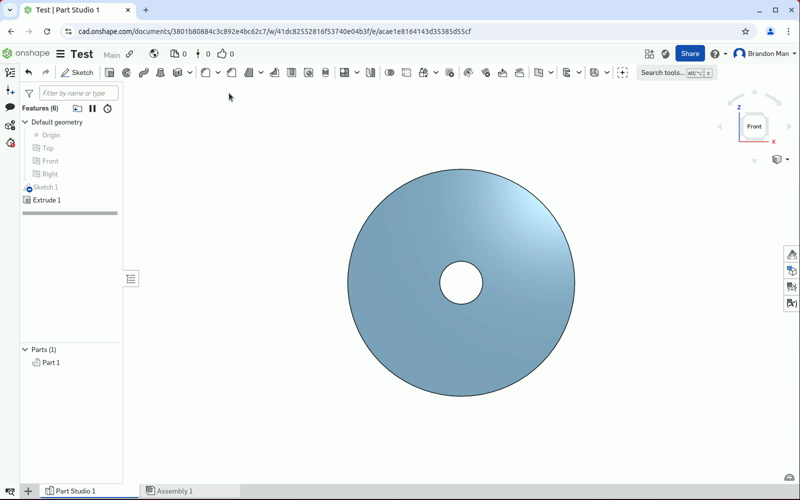
mouse_move(541, 75)
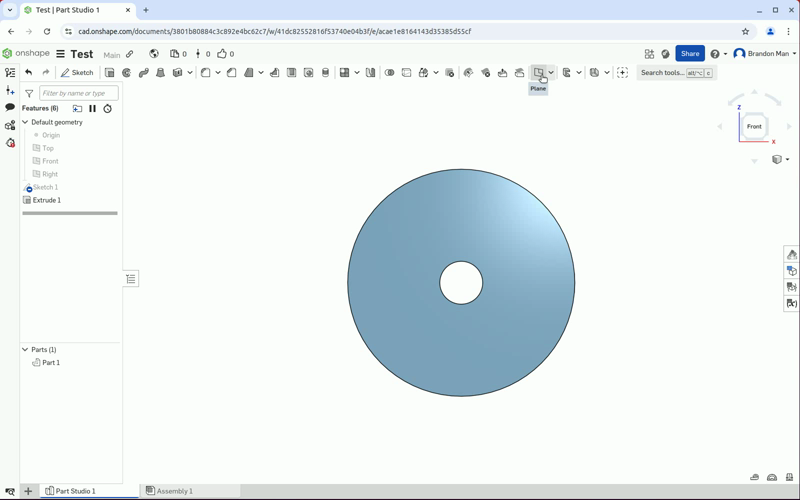
click(541, 75)
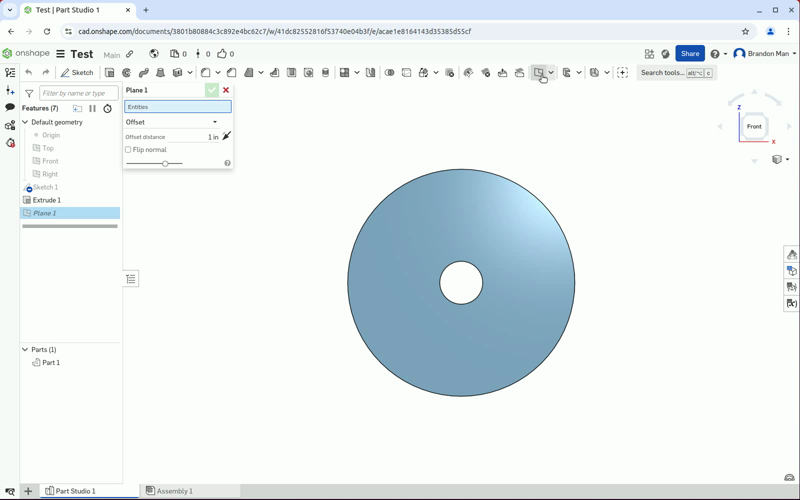
mouse_move(73, 163)
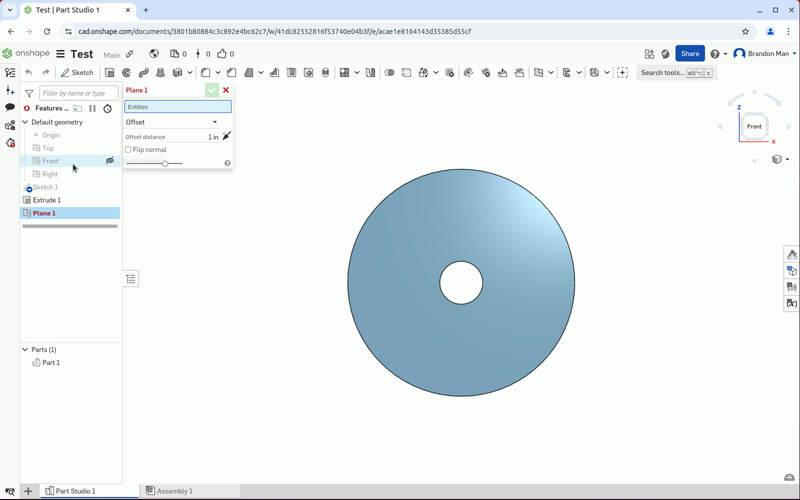
click(73, 163)
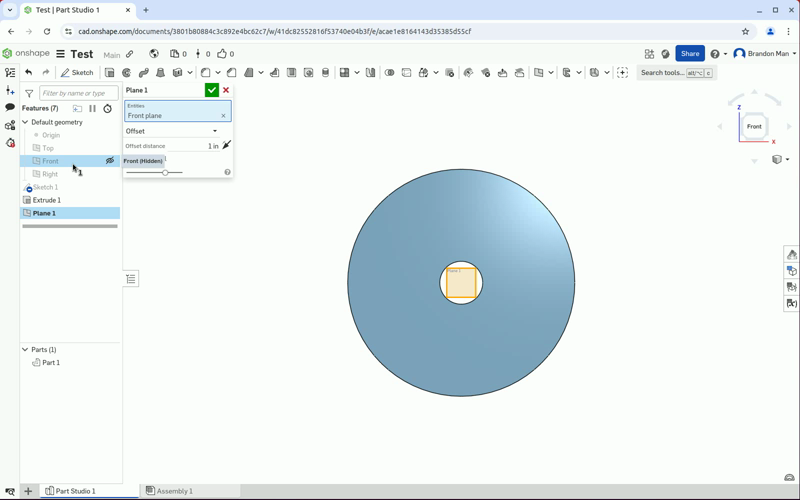
key(tab, 2)
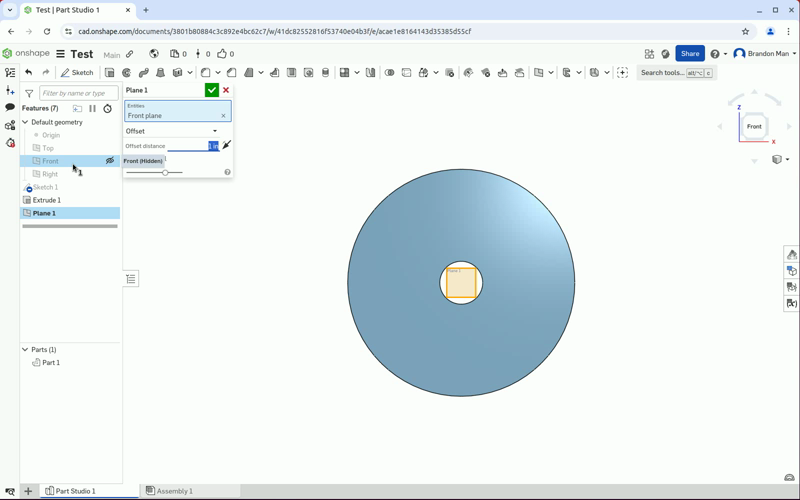
text(1.448)
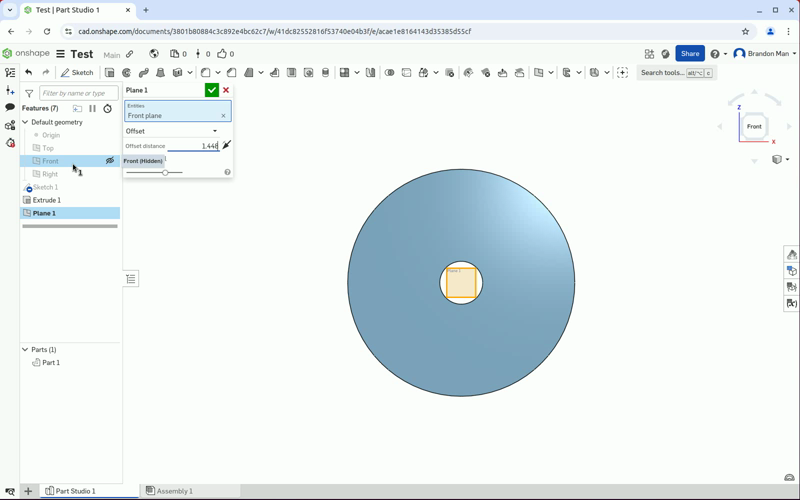
key(enter, 2)
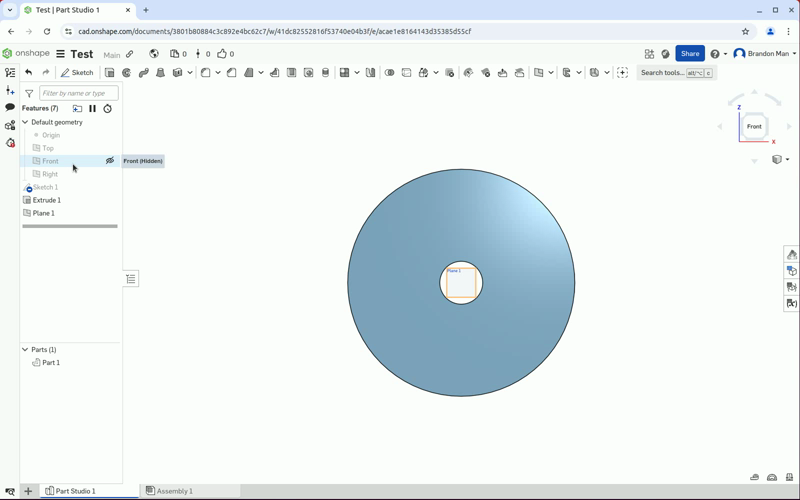
key(shift+s)
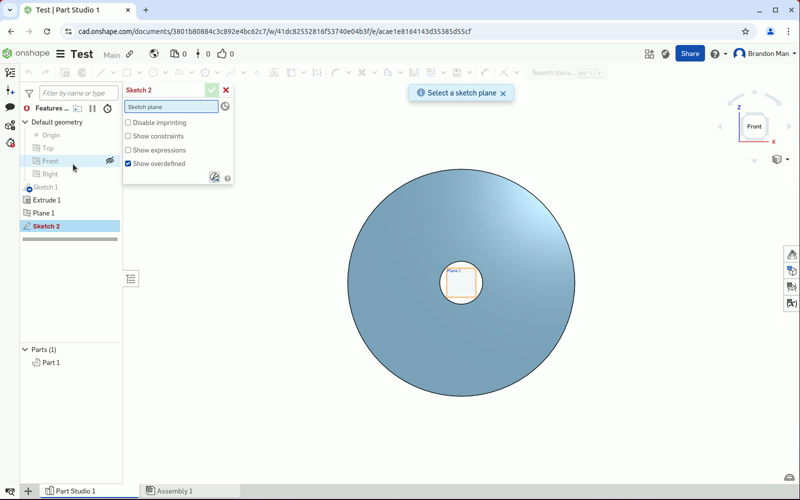
mouse_move(73, 215)
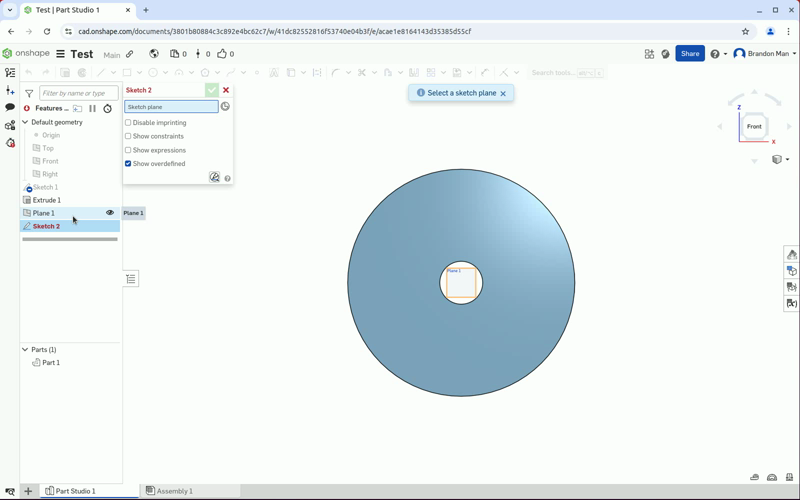
click(73, 215)
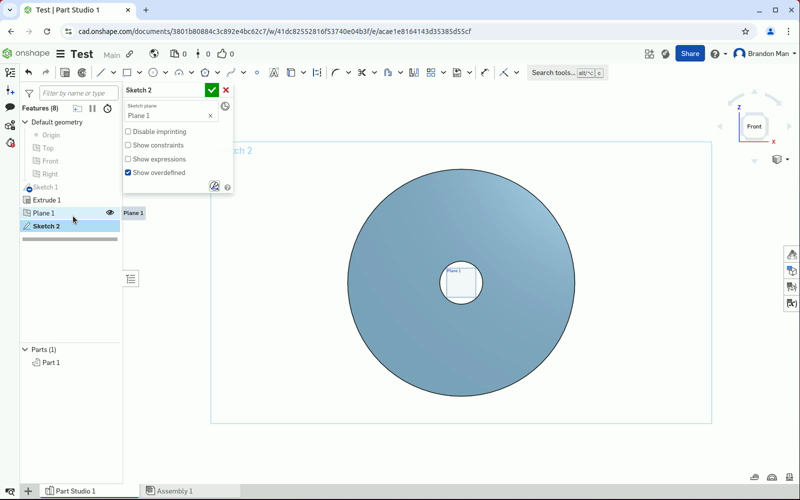
mouse_move(73, 352)
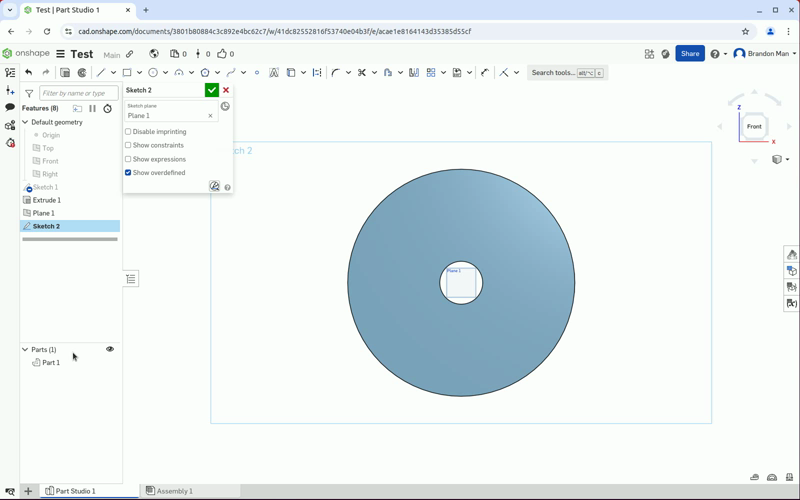
key(y)
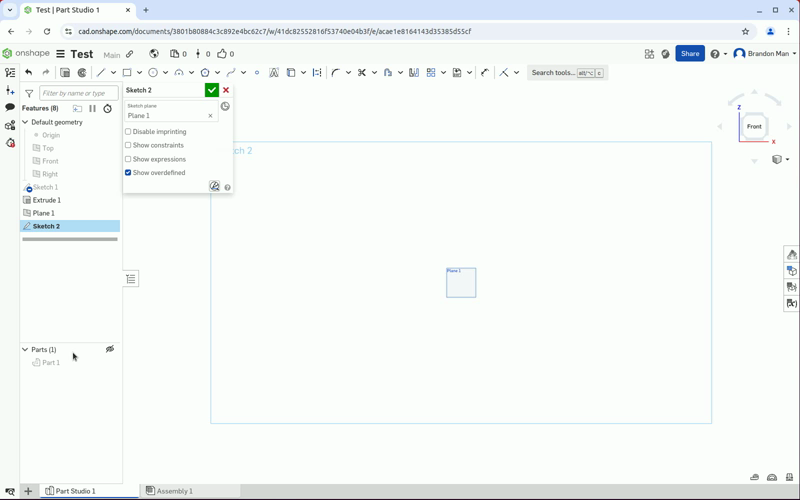
key(c)
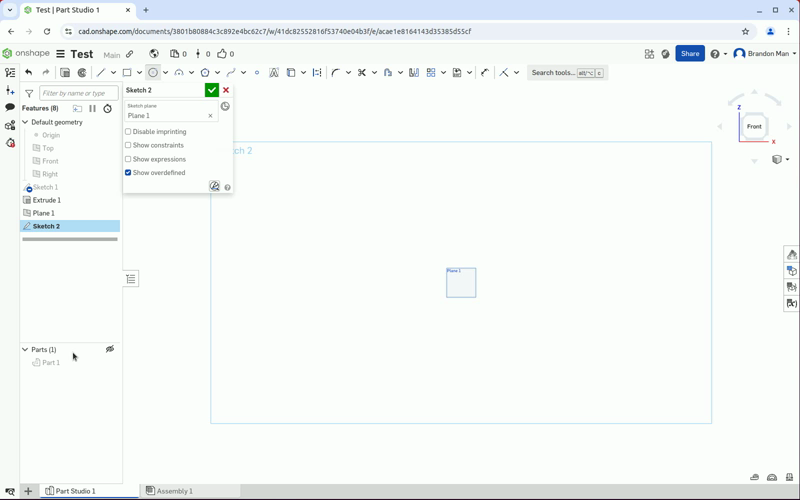
key_down(shift)
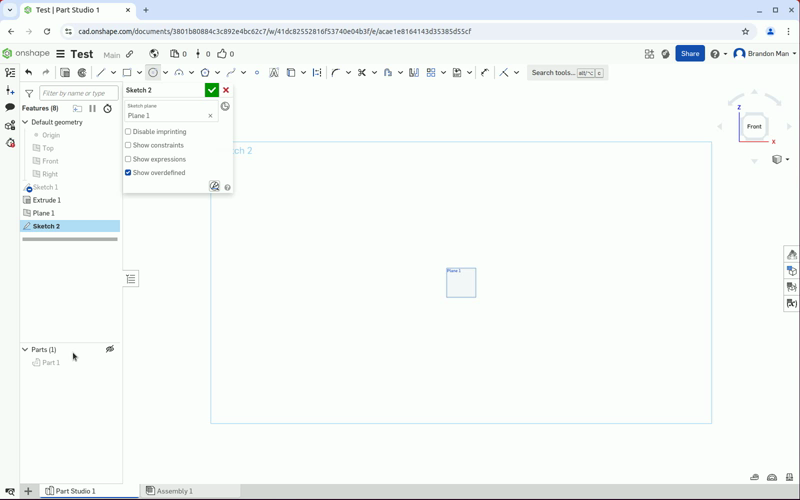
mouse_move(563, 282)
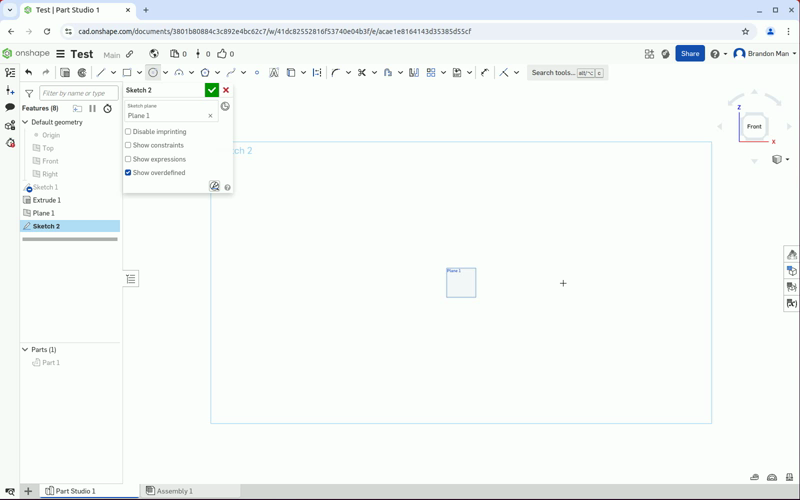
click(563, 282)
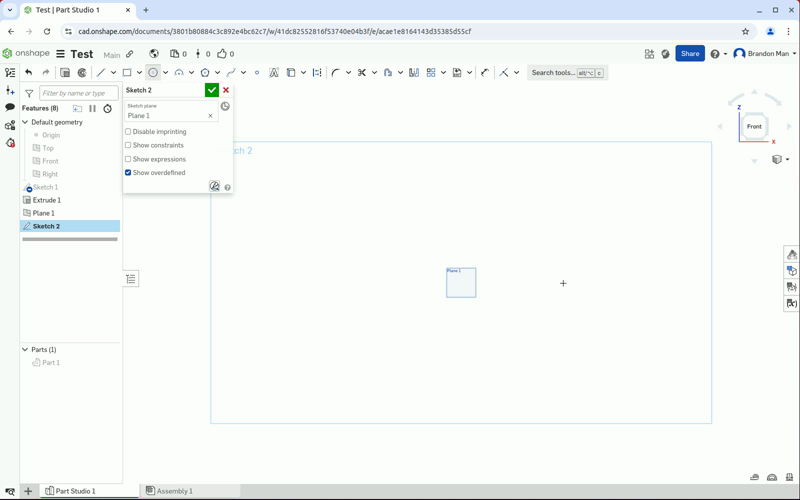
key_up(shift)
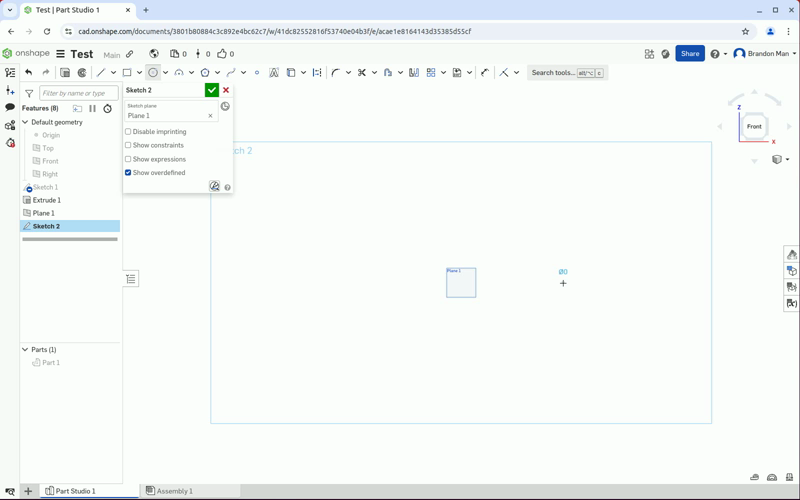
mouse_move(569, 282)
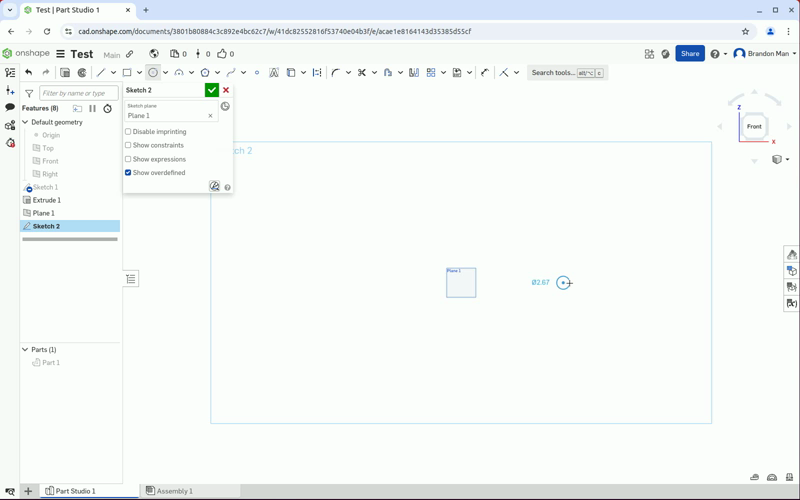
click(569, 282)
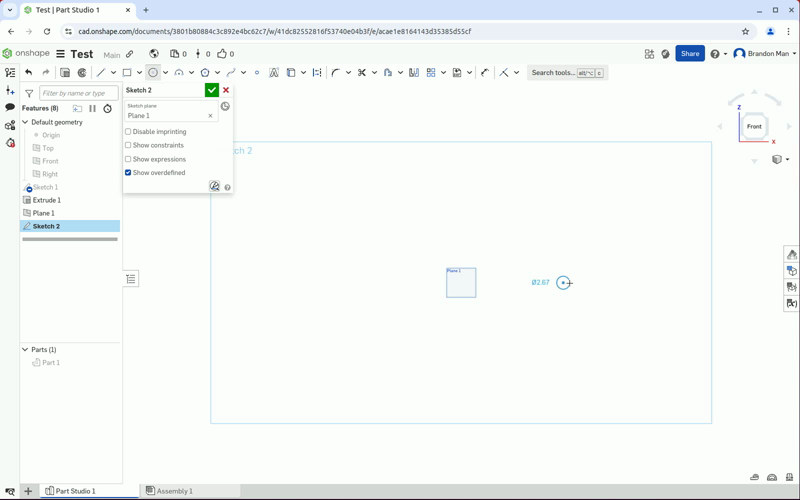
key(esc)
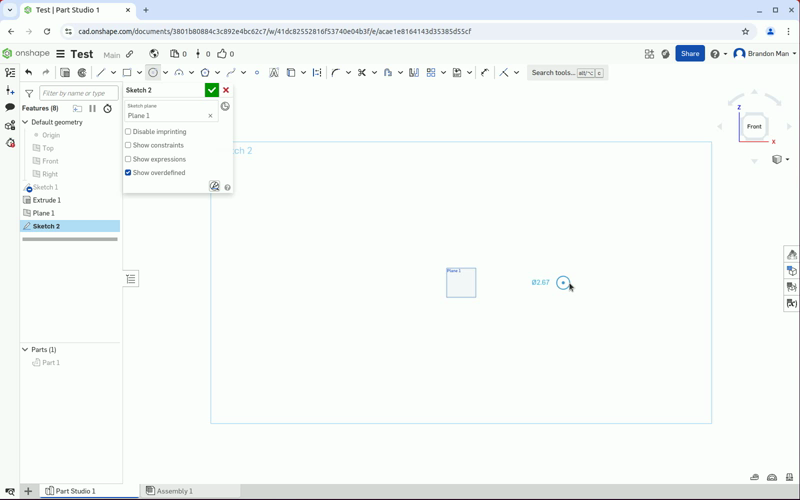
mouse_move(561, 282)
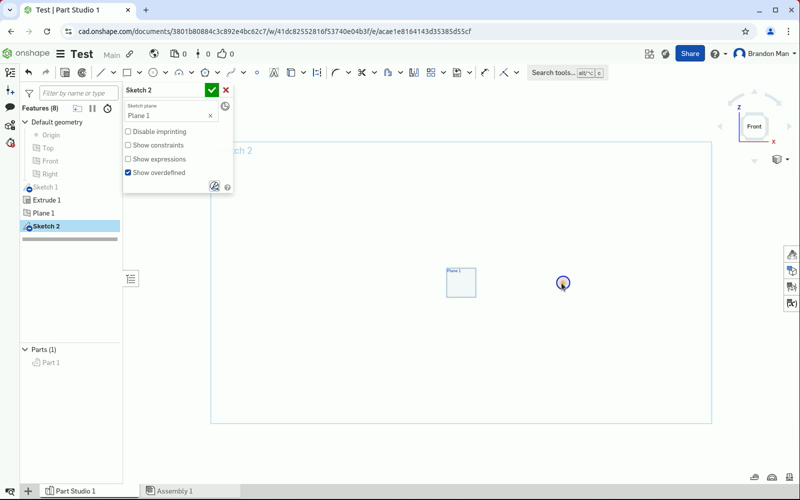
scroll(6)
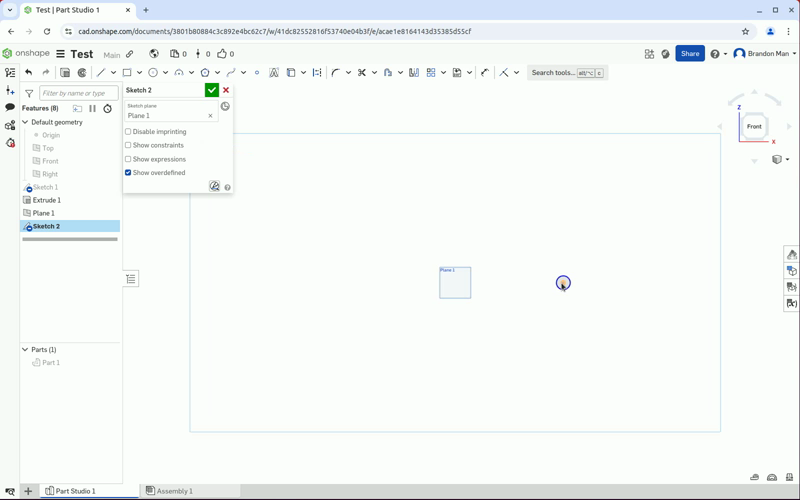
scroll(6)
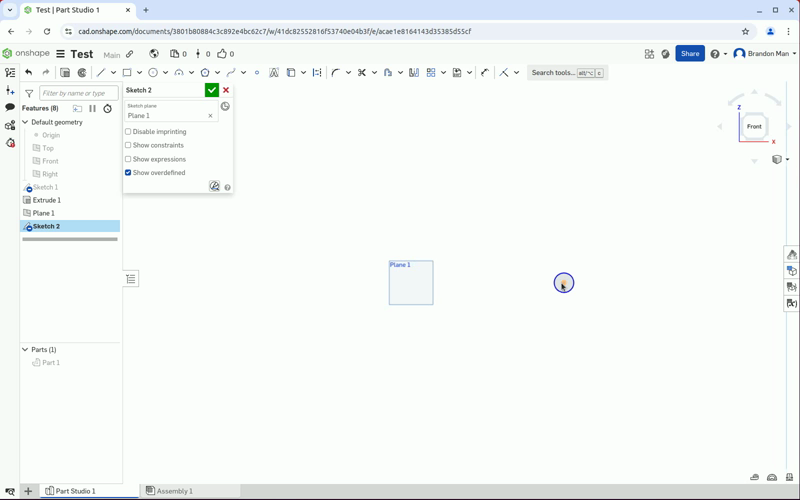
scroll(6)
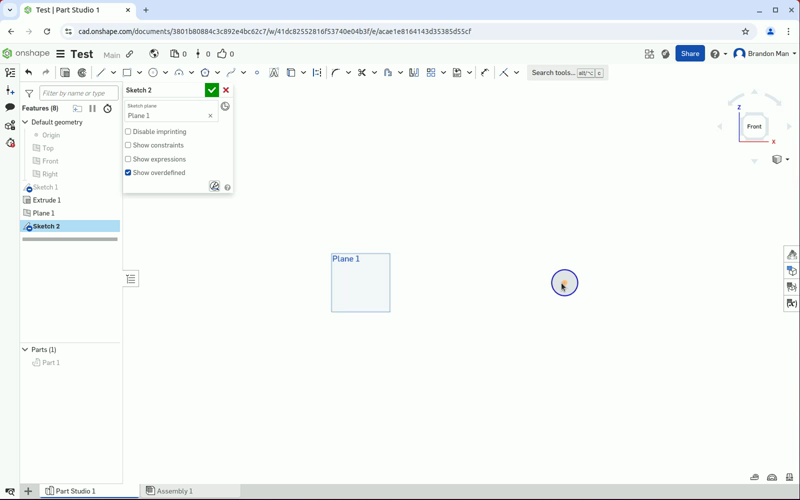
scroll(6)
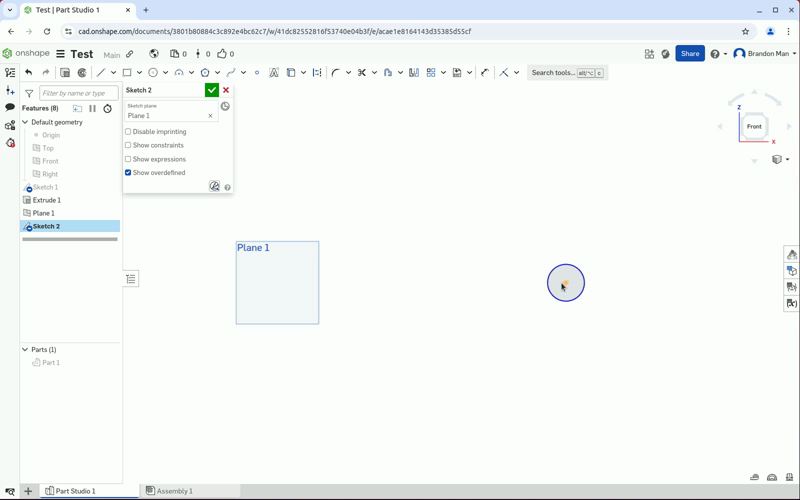
scroll(6)
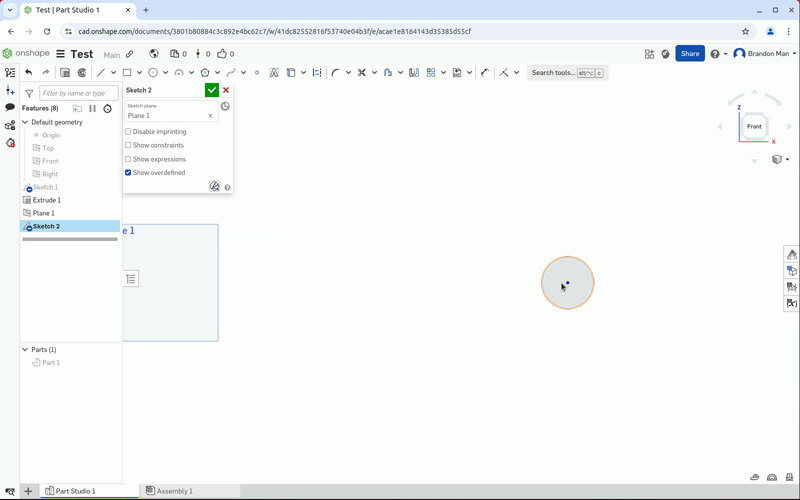
scroll(6)
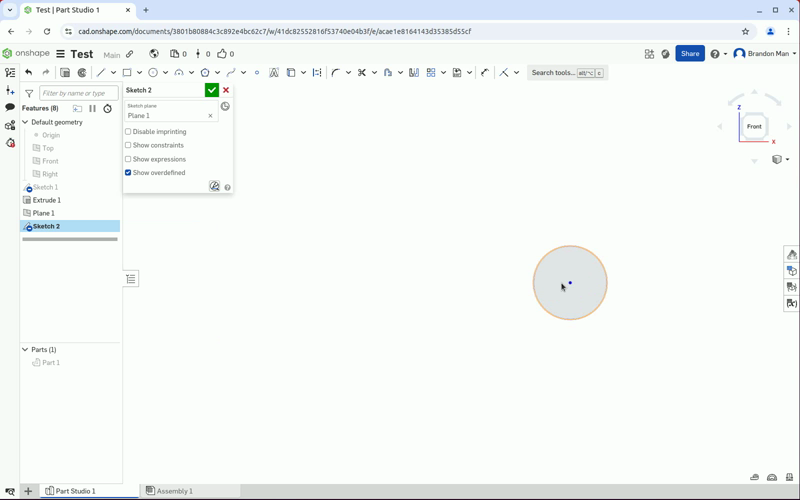
scroll(6)
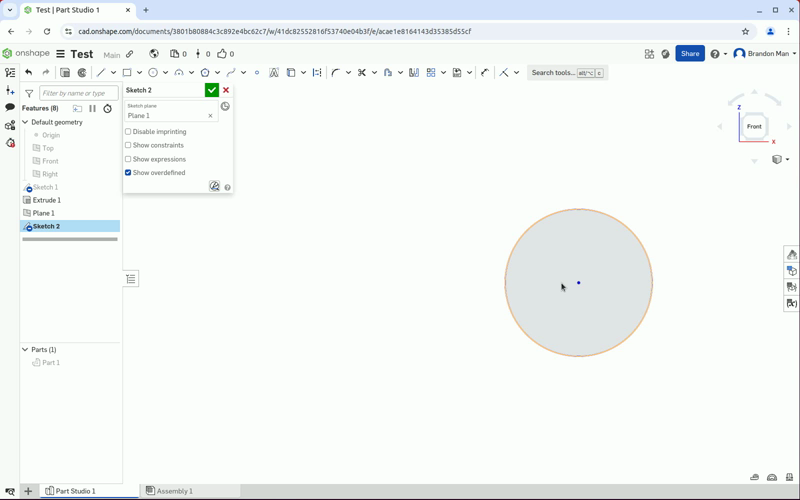
click(561, 282)
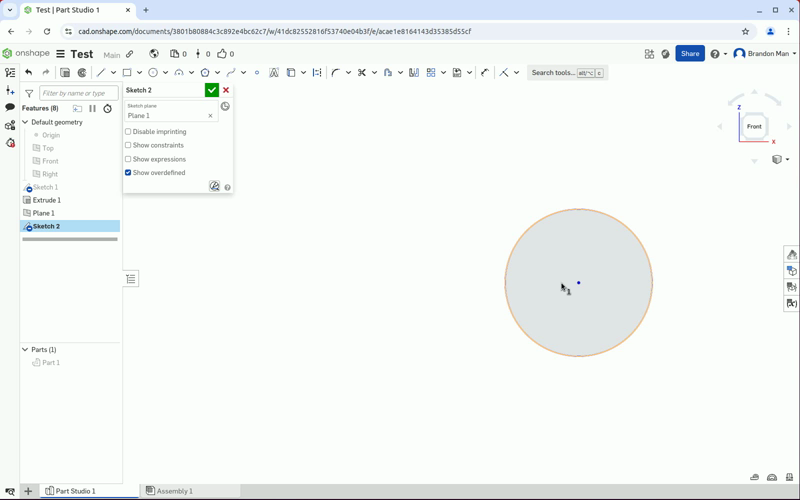
scroll(-6)
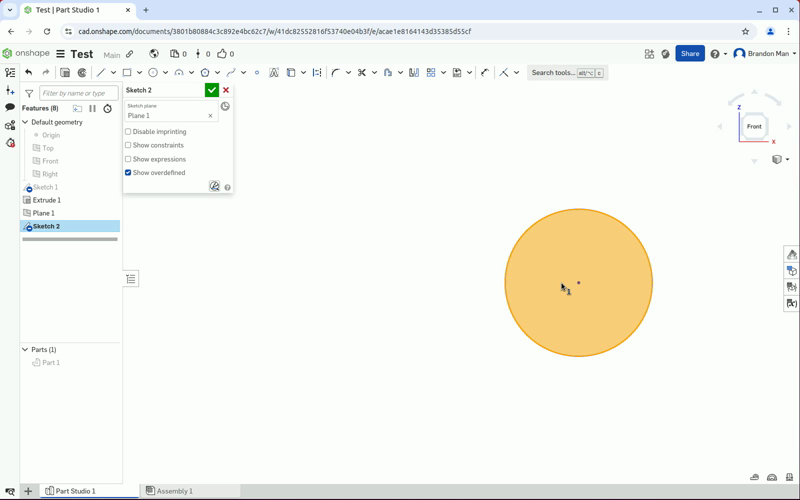
scroll(-6)
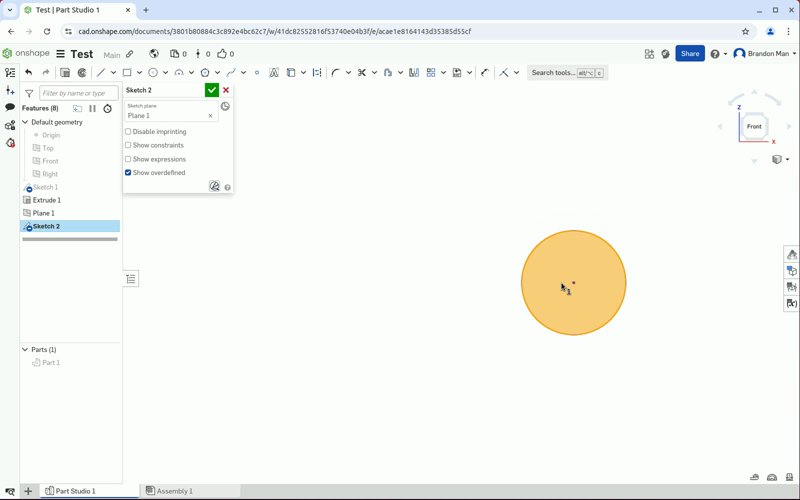
scroll(-6)
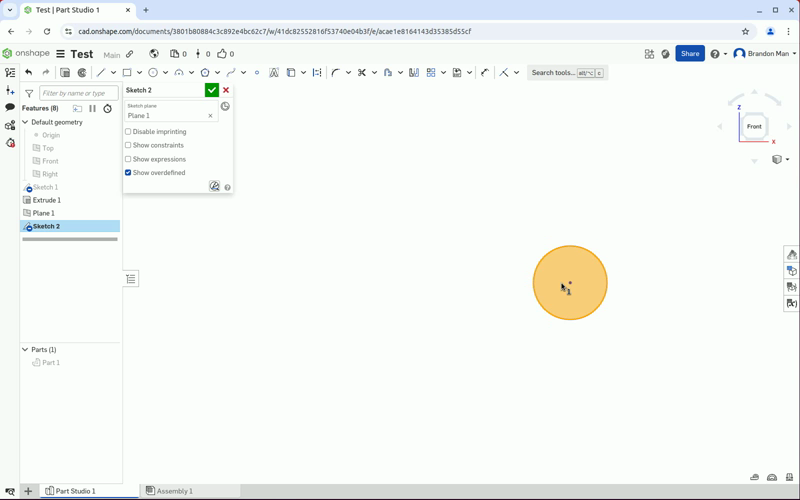
scroll(-6)
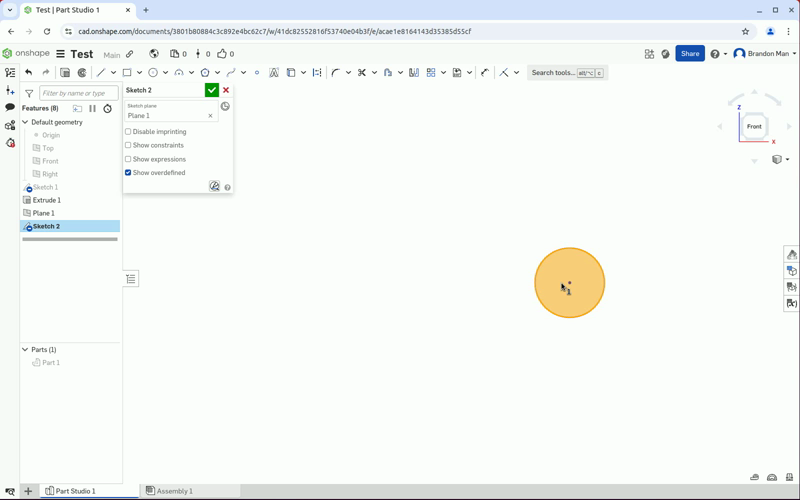
scroll(-6)
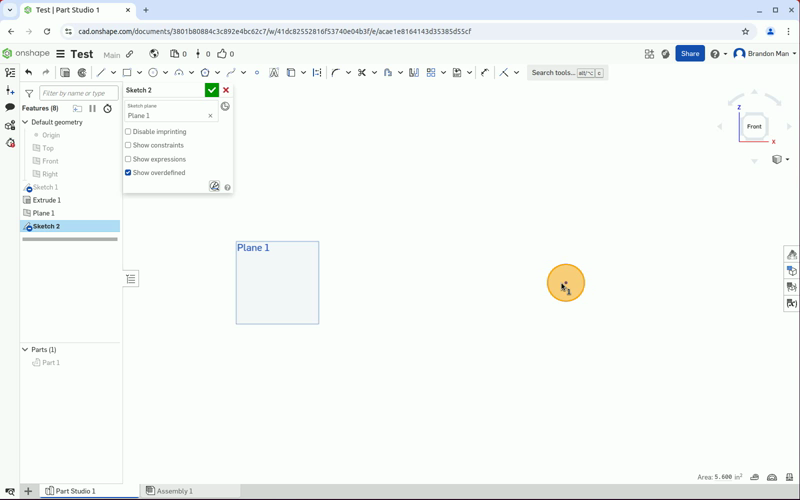
scroll(-6)
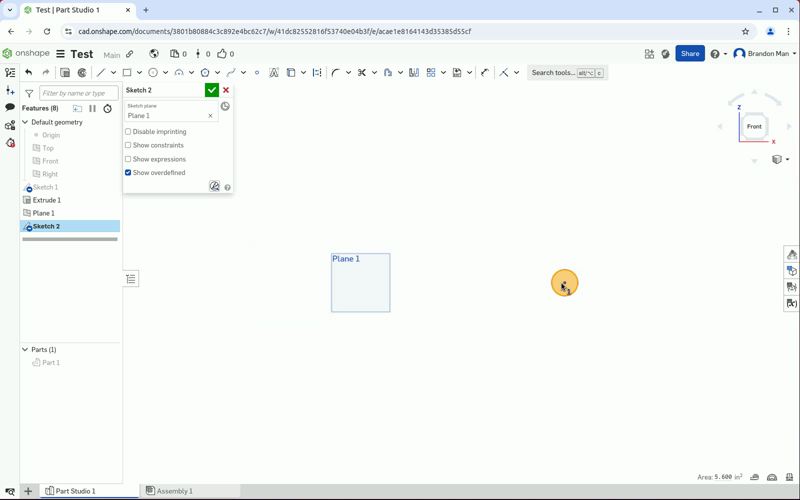
scroll(-6)
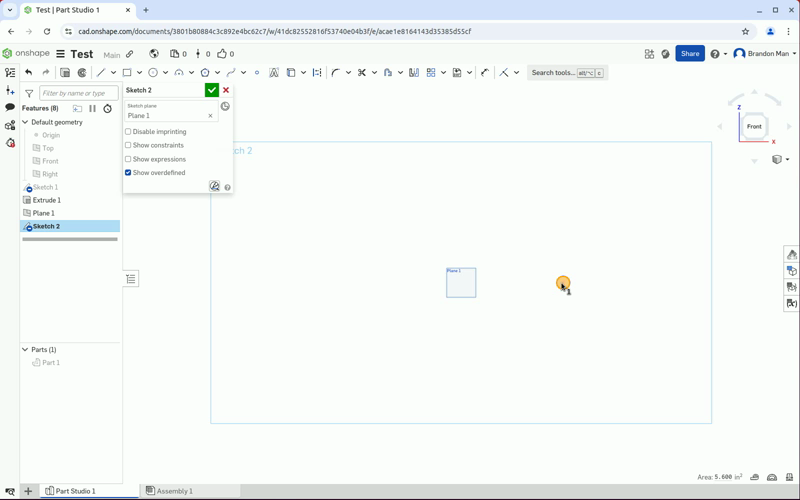
mouse_move(73, 352)
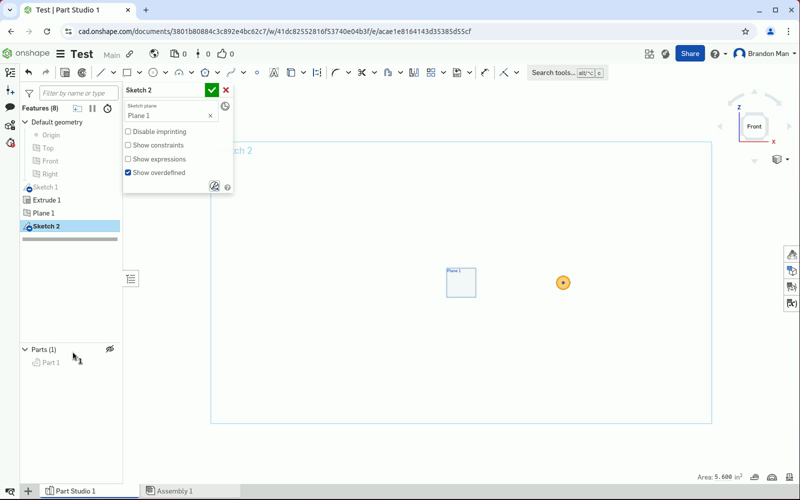
key(shift+y)
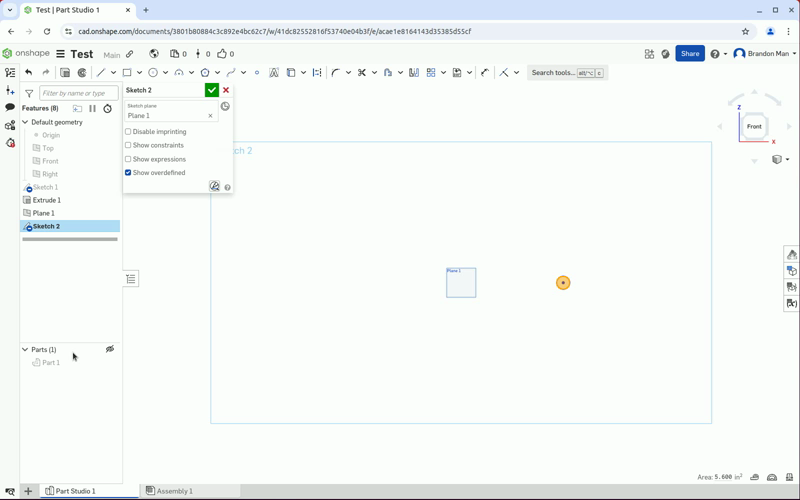
key(shift+e)
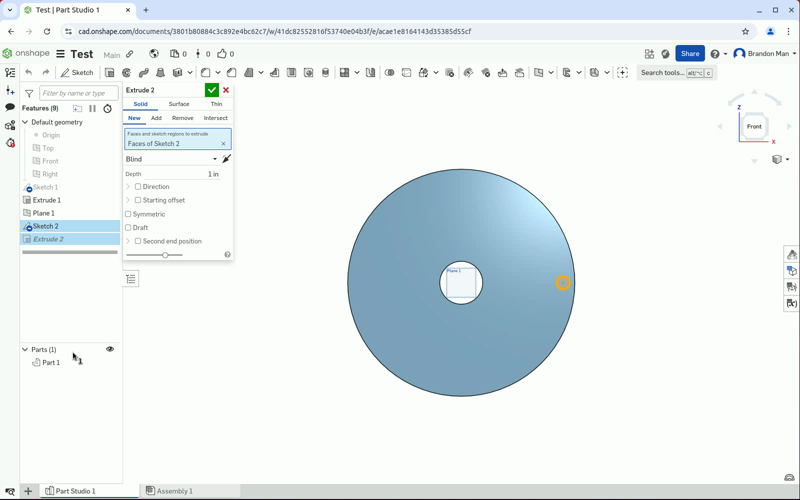
mouse_move(143, 106)
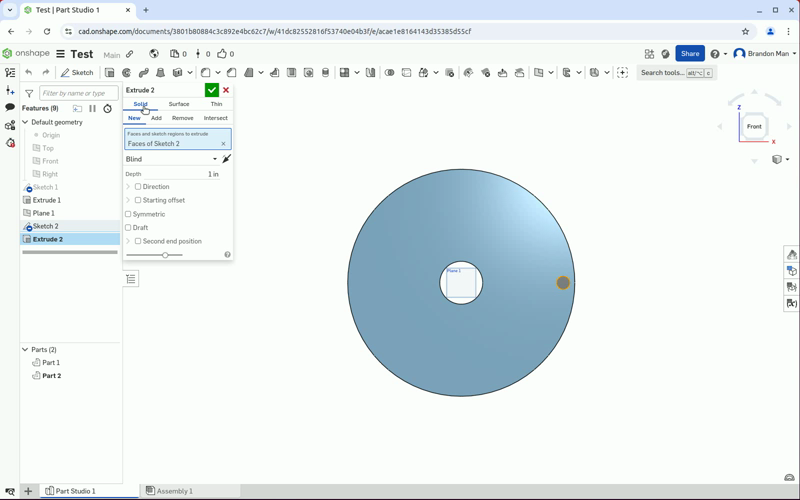
click(143, 106)
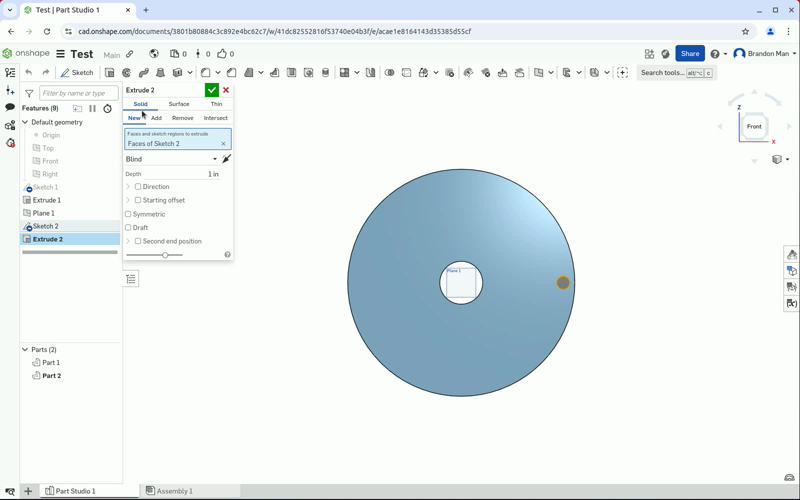
mouse_move(137, 120)
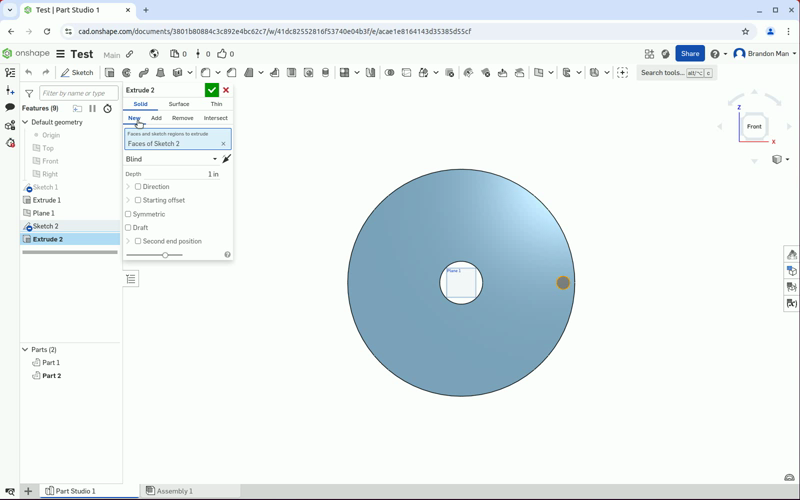
click(137, 120)
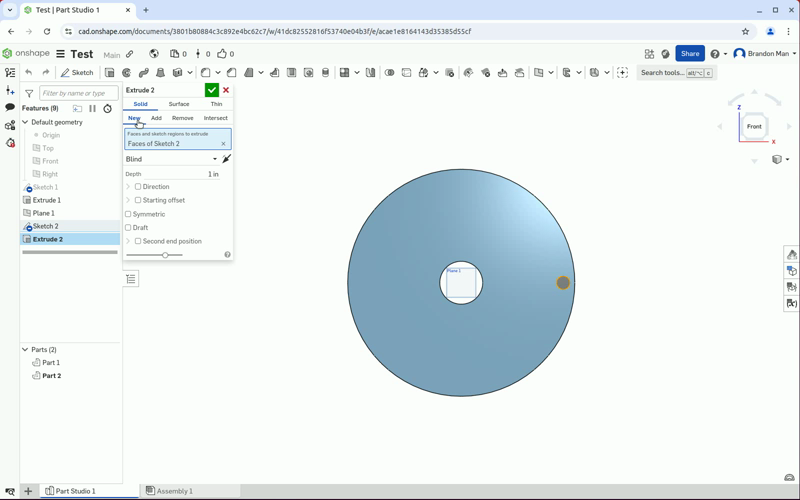
key(tab, 4)
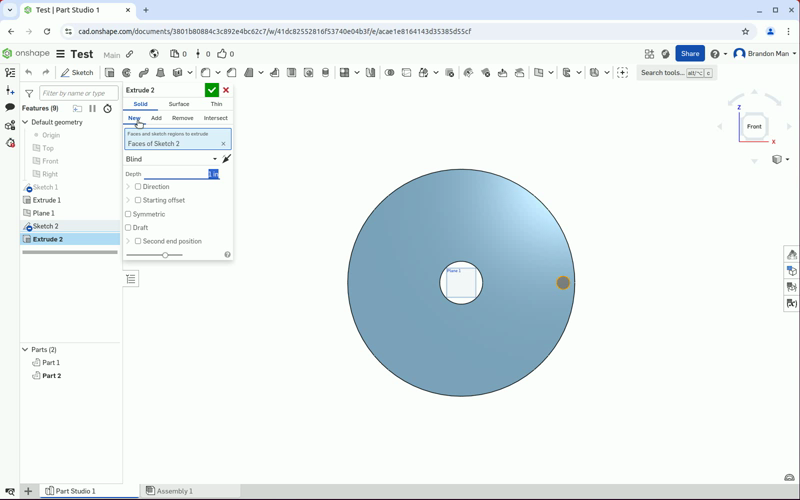
text(9.147)
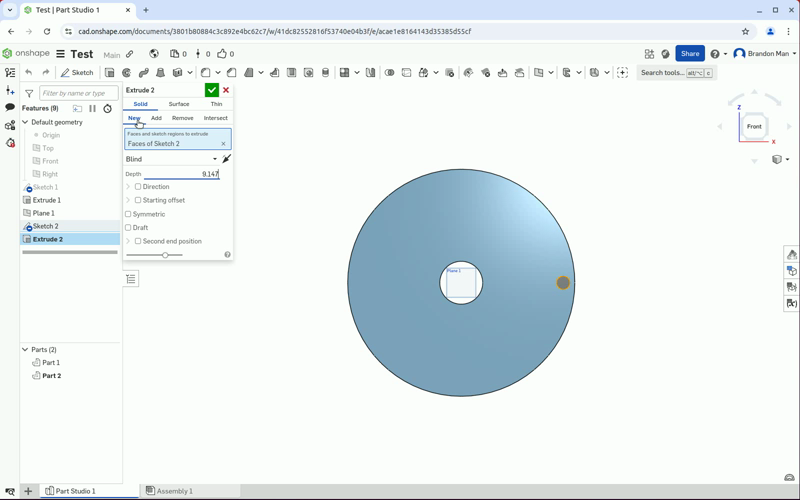
key(enter)
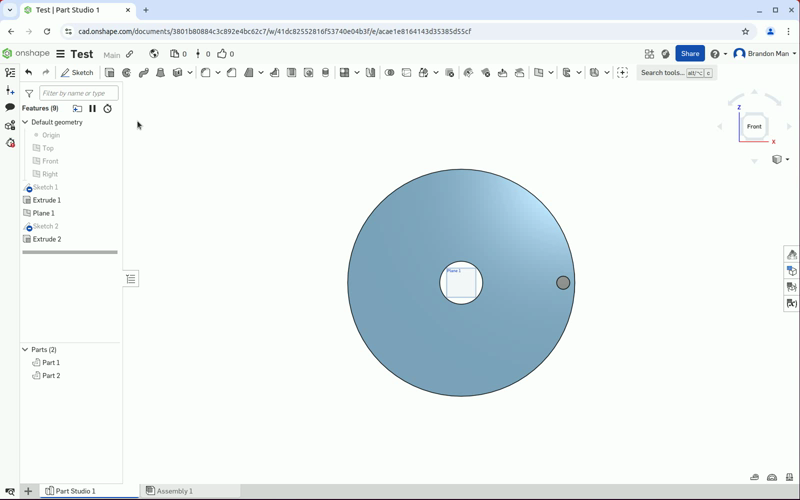
key(shift+h)
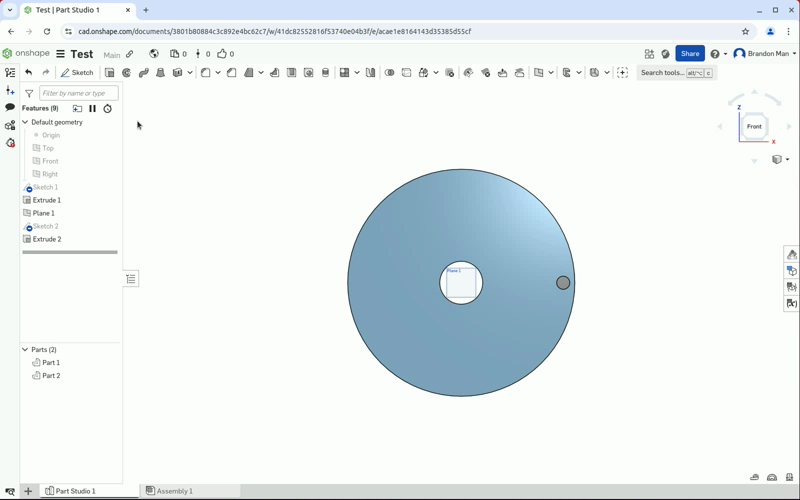
key(shift+h)
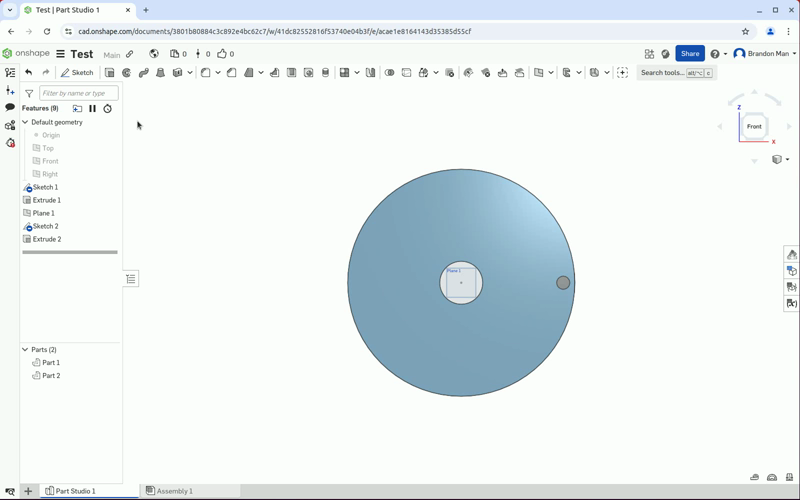
key(shift+7)
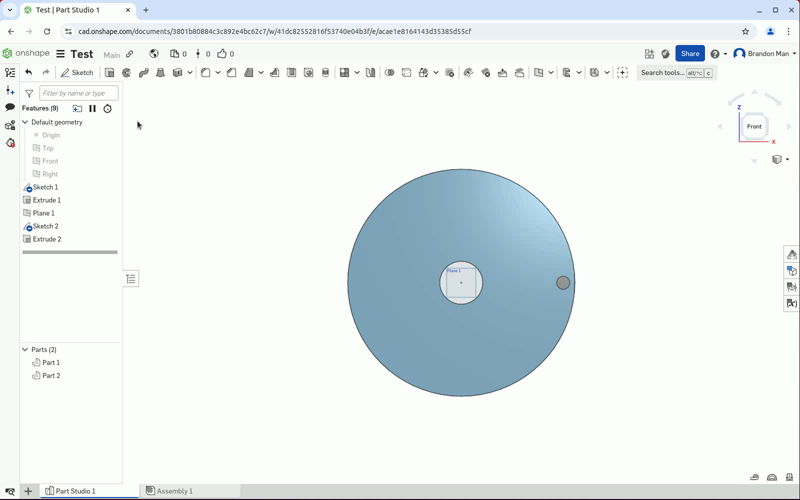
key(left, 2)
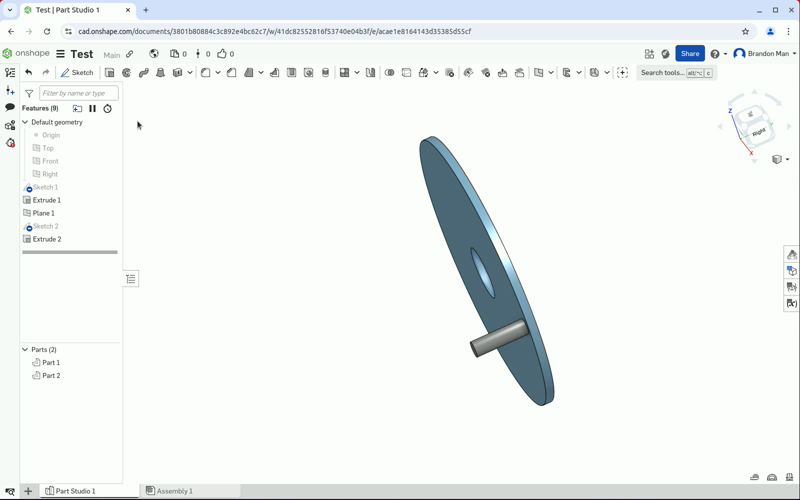
key(down, 2)
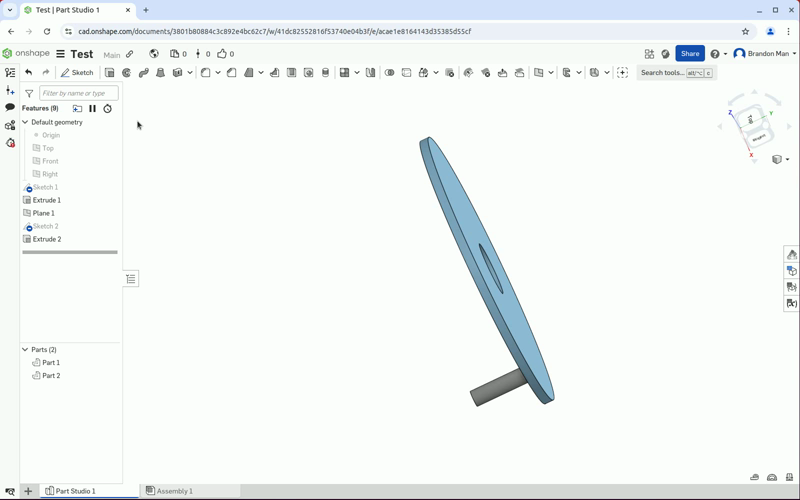
key(up, 2)
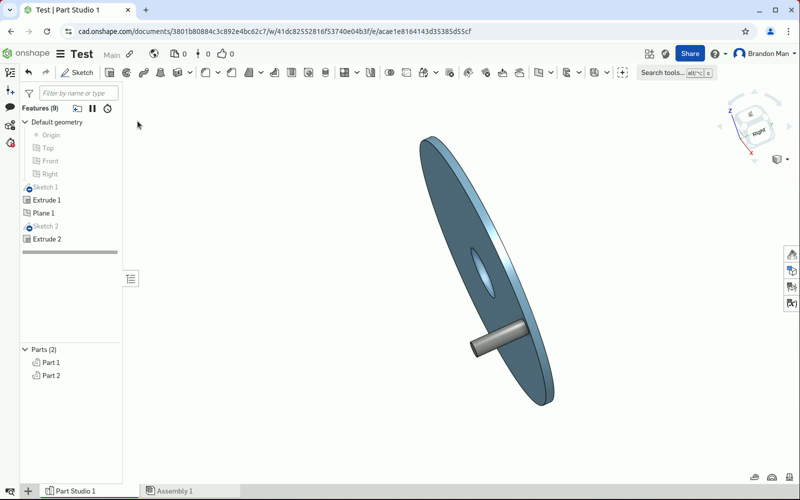
key(right, 2)
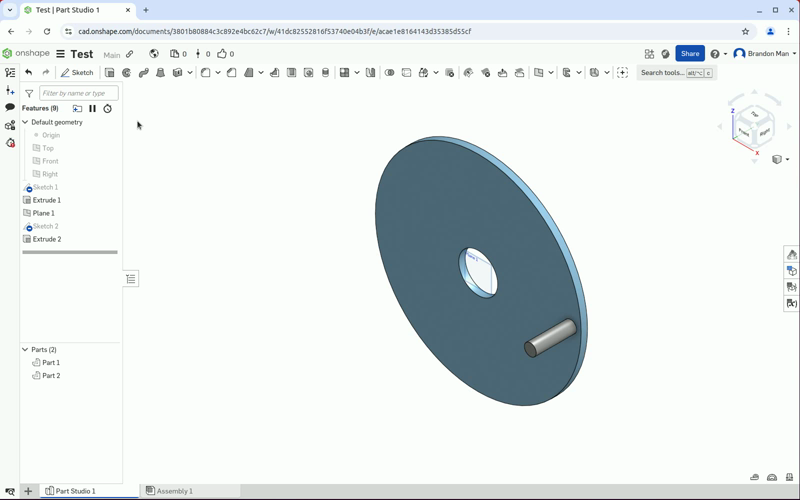
mouse_move(73, 189)
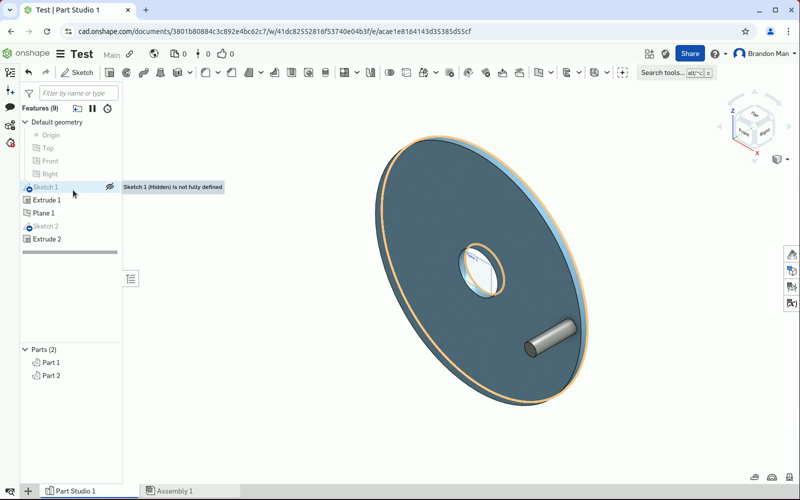
click(73, 189)